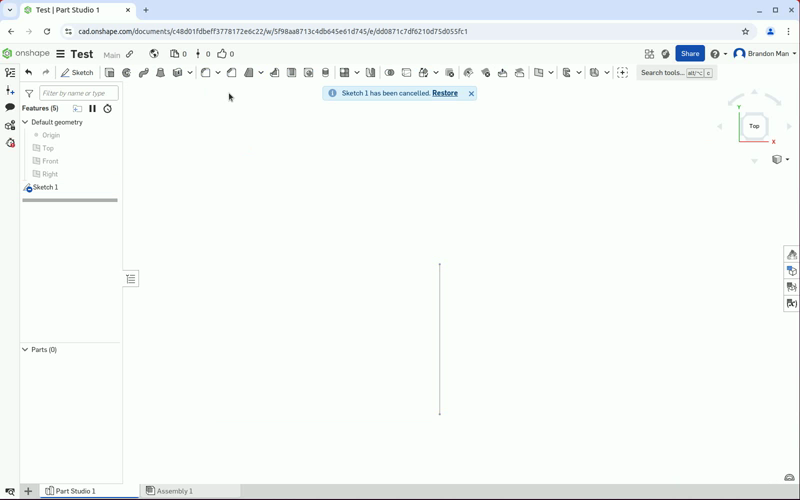
key(shift+h)
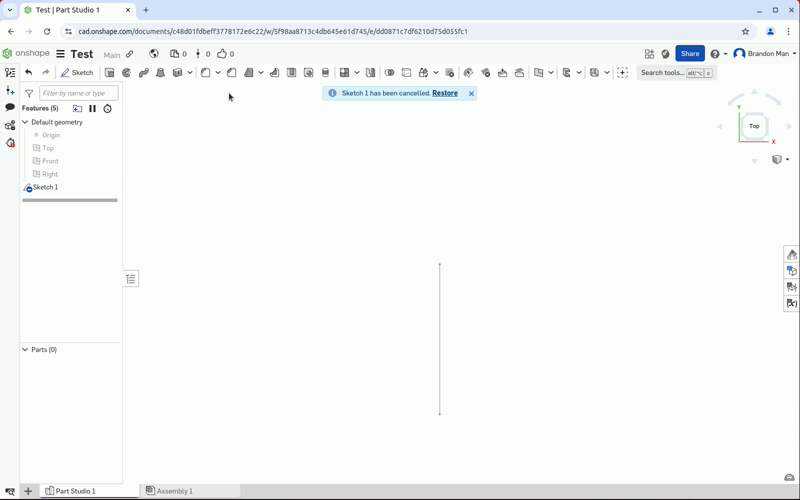
key(shift+s)
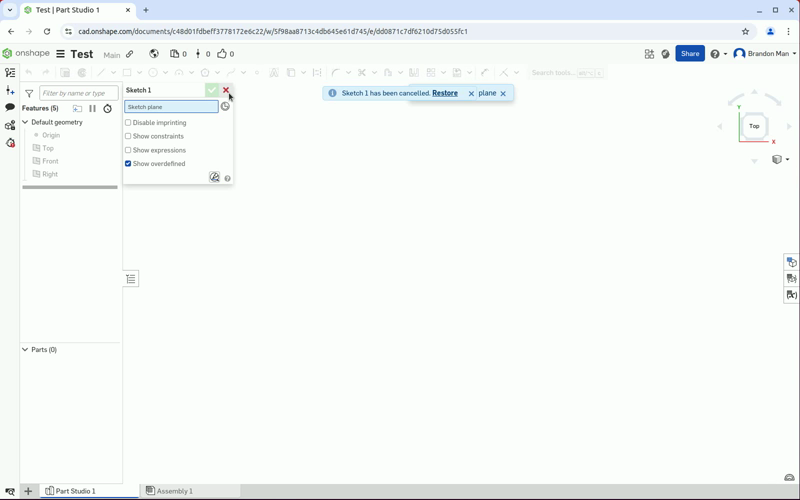
mouse_move(73, 150)
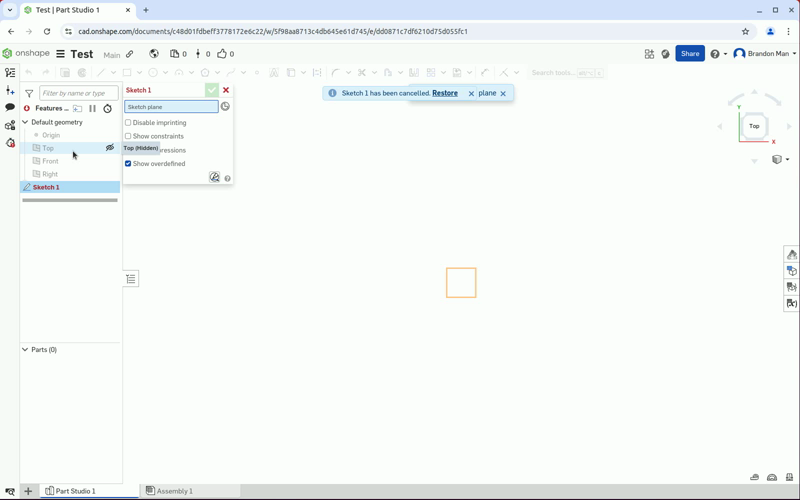
click(73, 150)
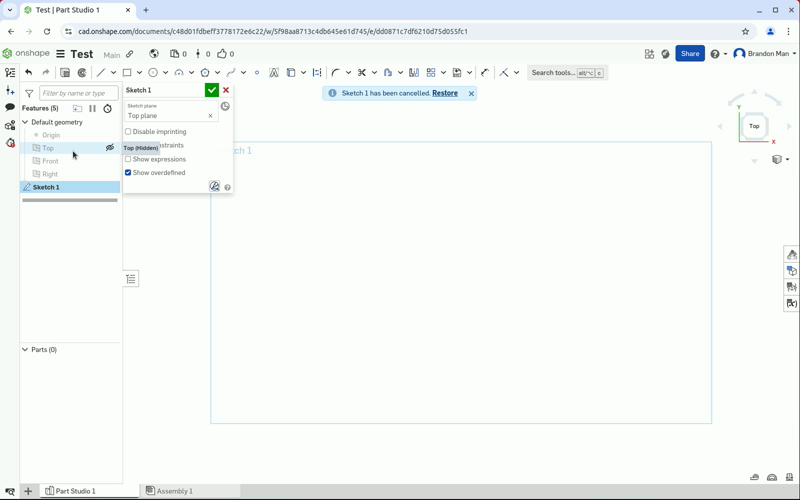
mouse_move(73, 352)
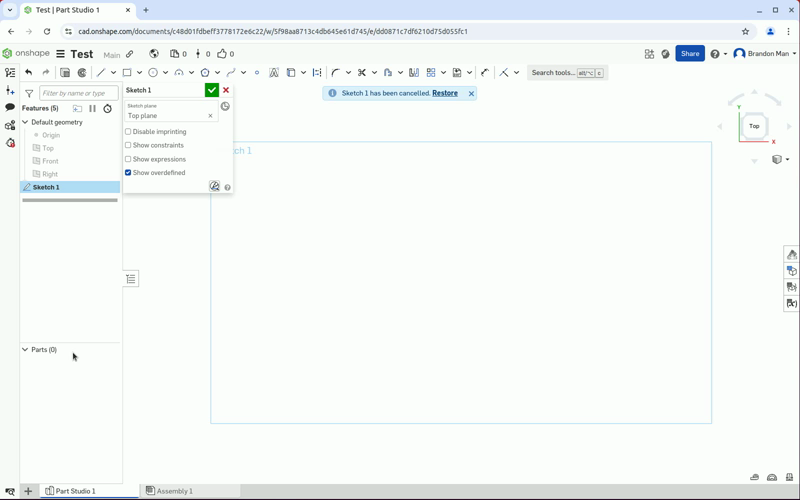
key(y)
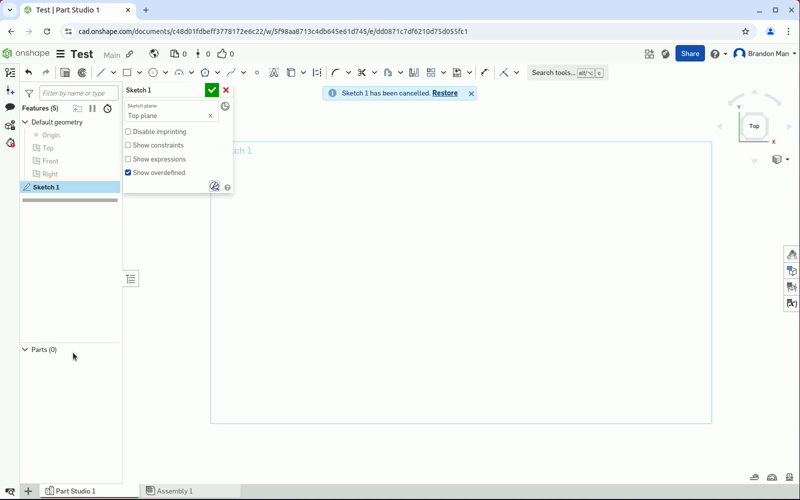
key(l)
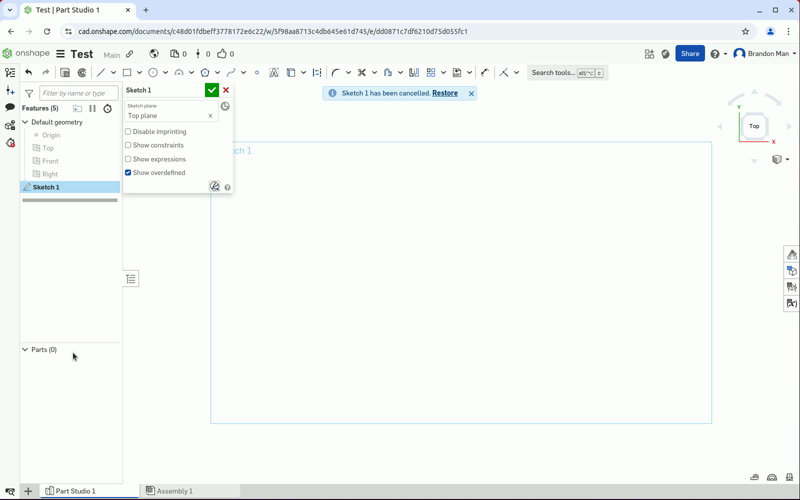
key_down(shift)
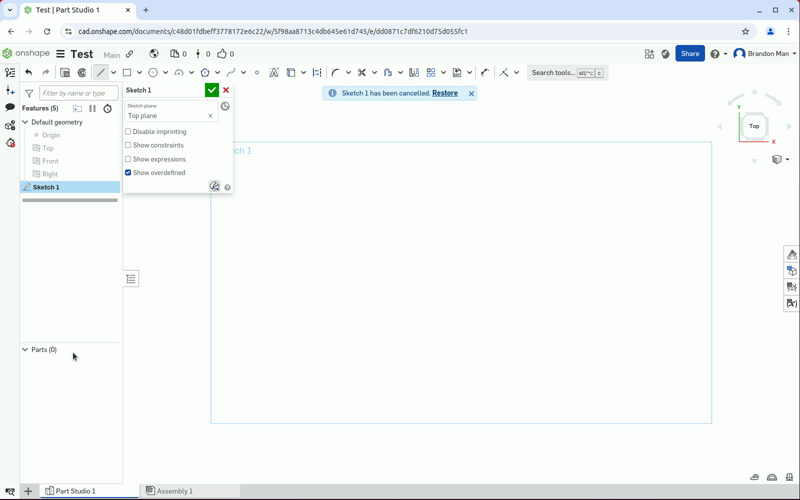
mouse_move(422, 306)
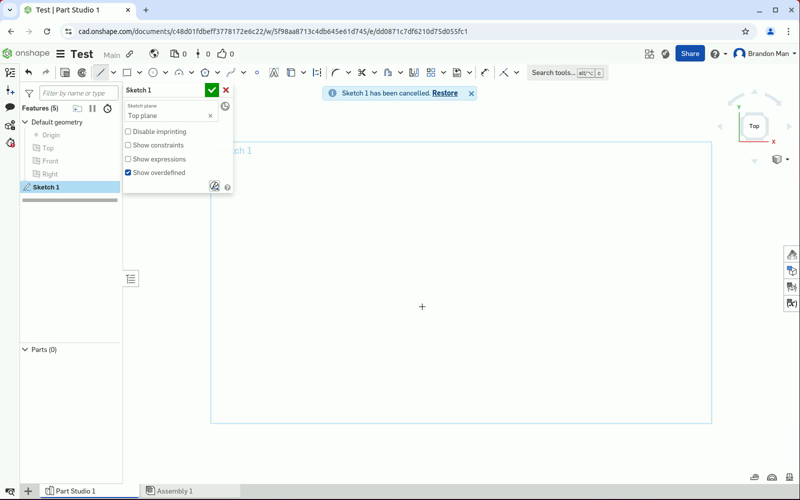
click(422, 306)
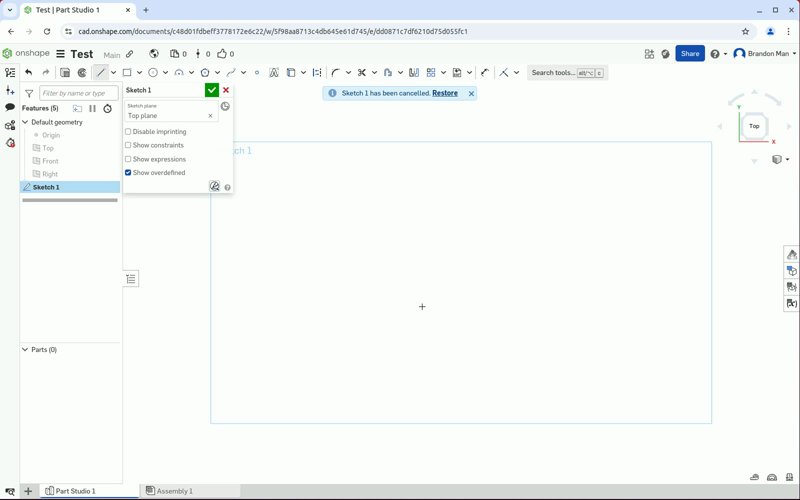
key_up(shift)
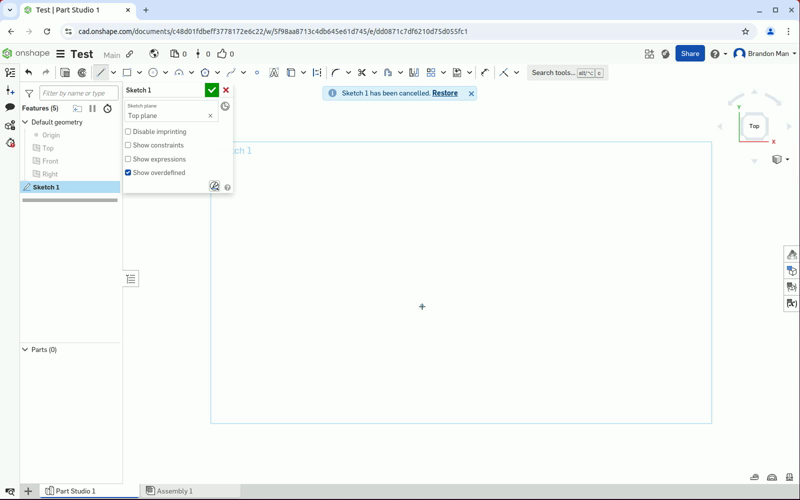
key_down(shift)
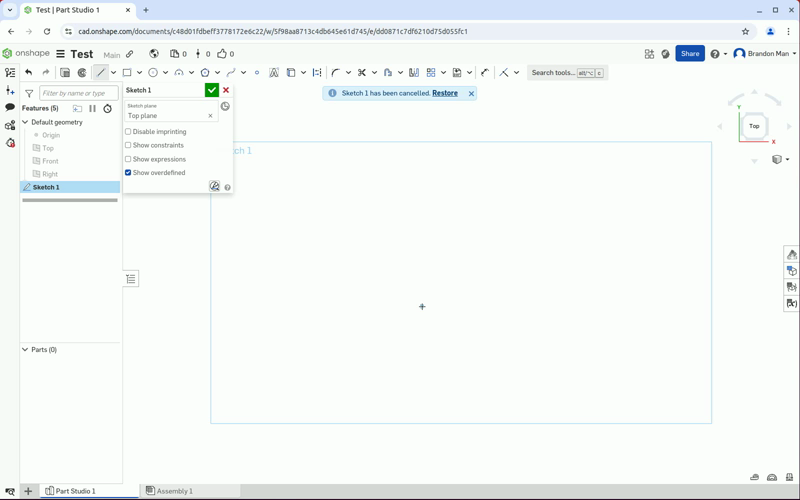
mouse_move(499, 306)
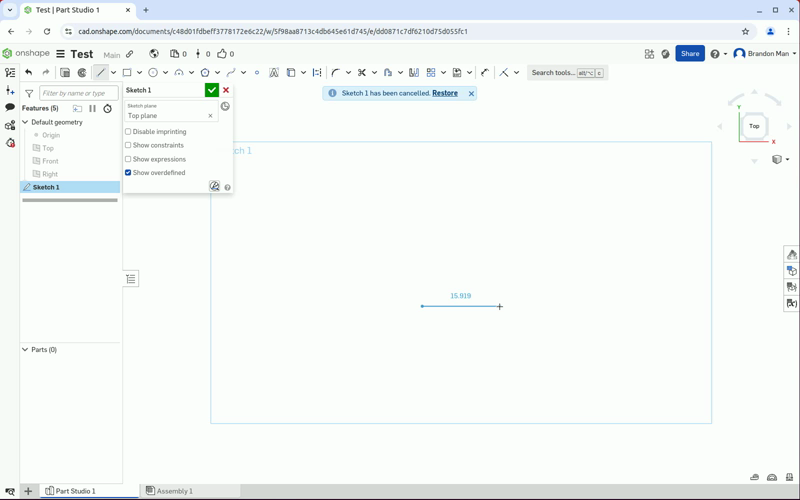
click(499, 306)
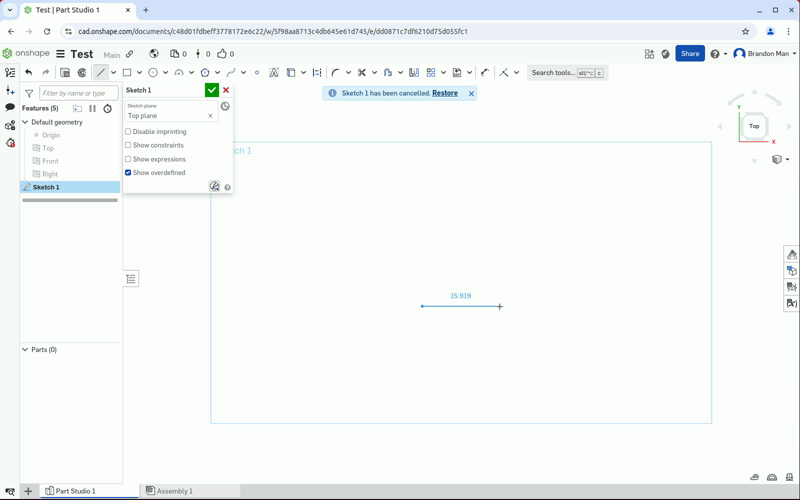
key_up(shift)
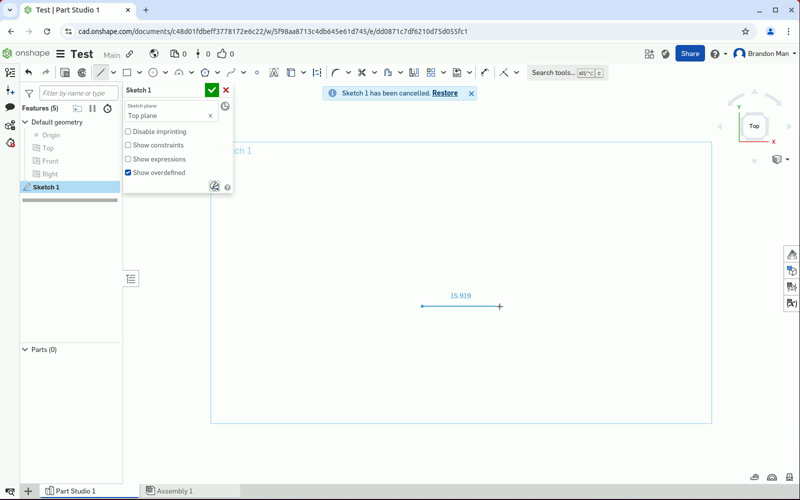
key_down(shift)
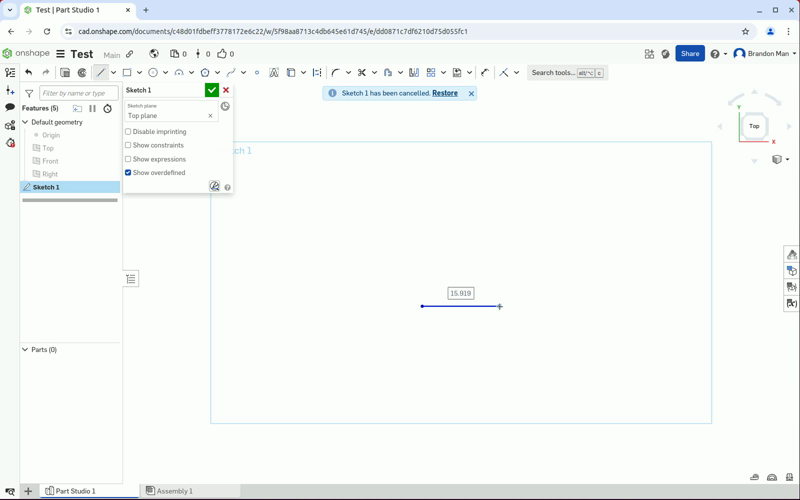
mouse_move(529, 306)
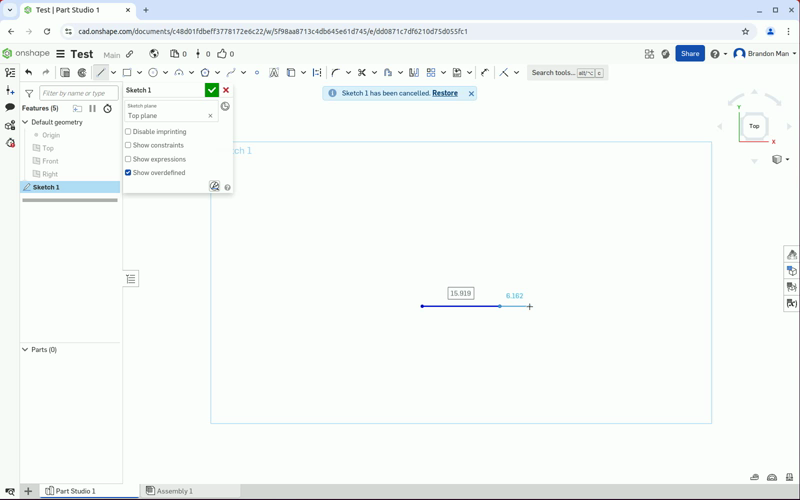
mouse_move(499, 259)
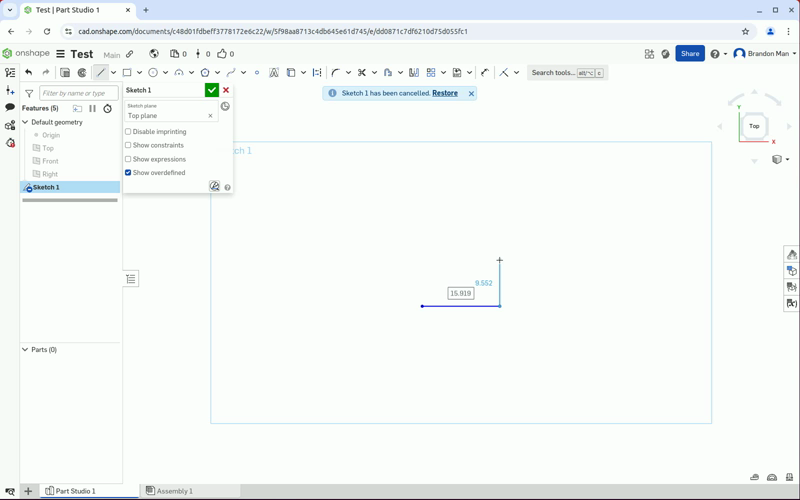
click(499, 259)
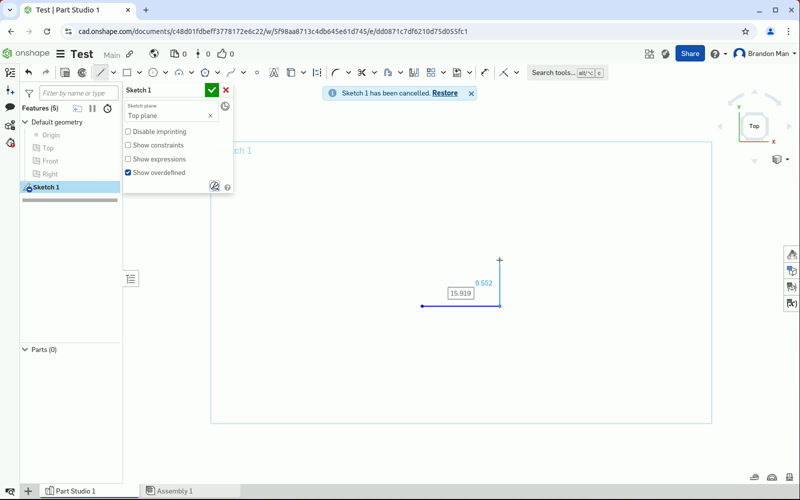
key_up(shift)
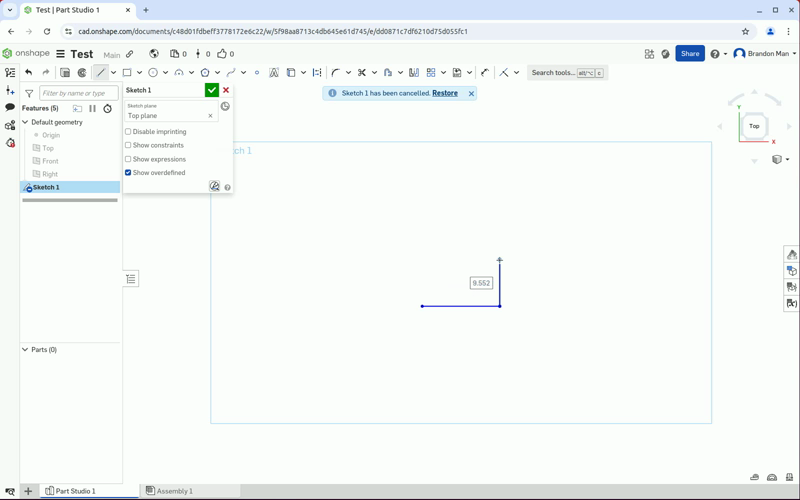
key_down(shift)
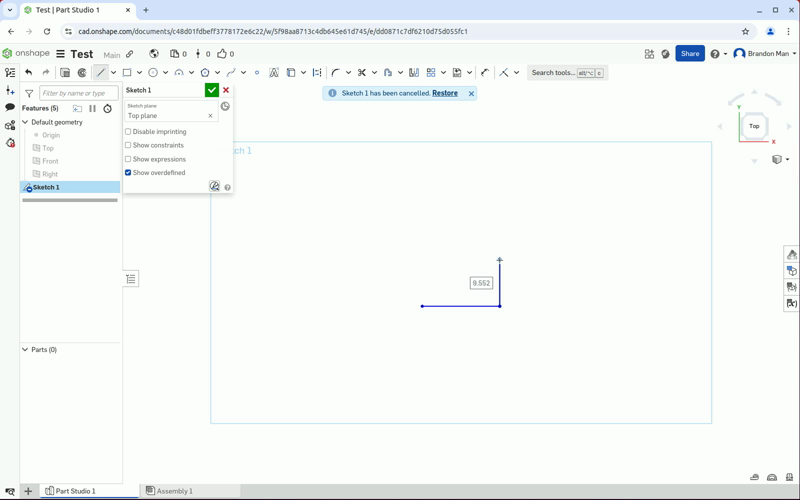
mouse_move(422, 259)
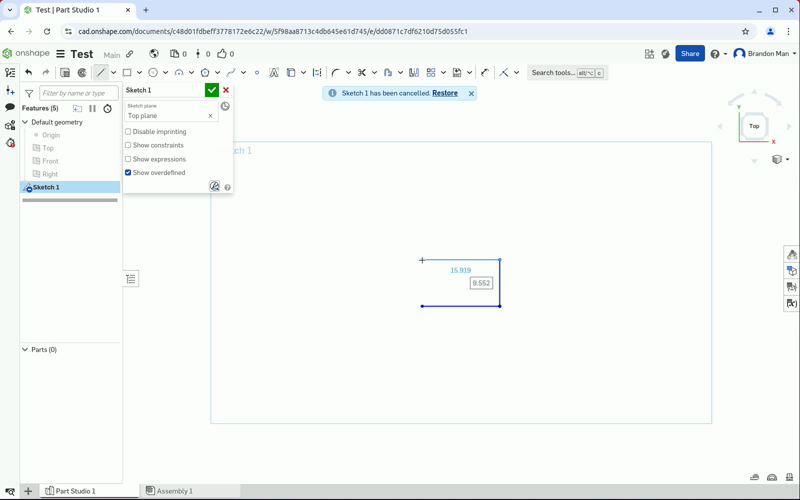
click(422, 259)
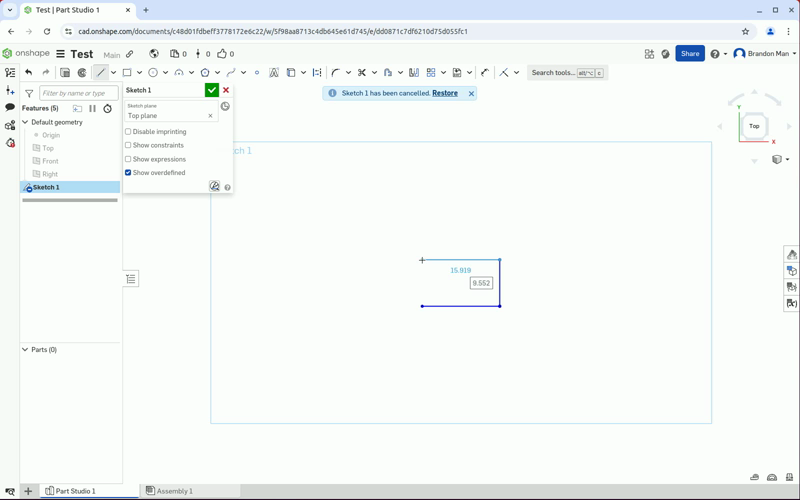
key_up(shift)
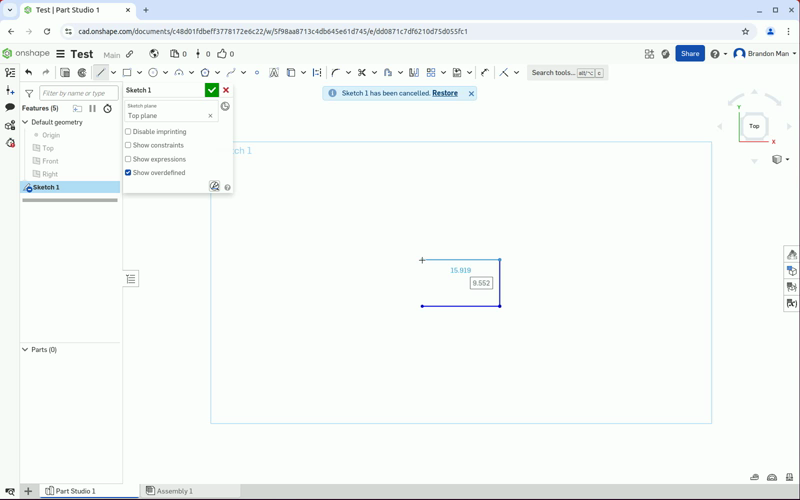
mouse_move(452, 259)
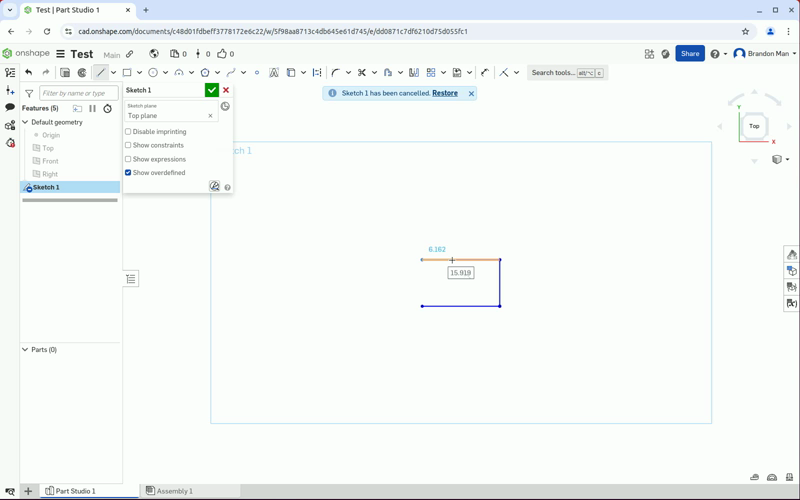
key_down(shift)
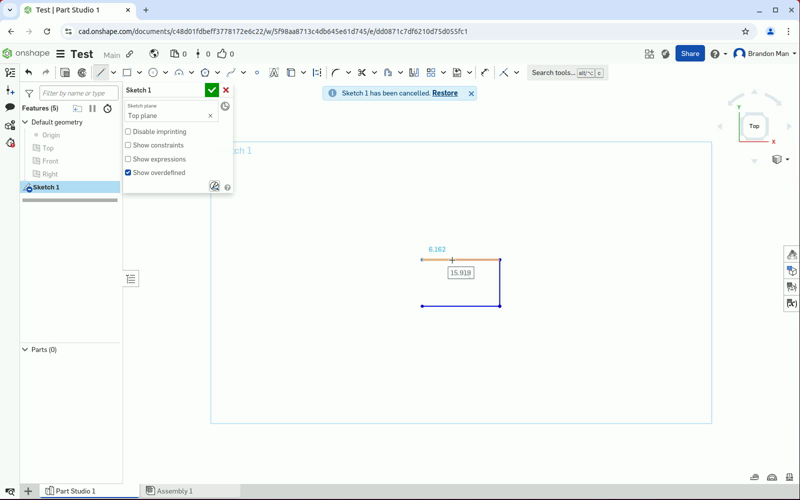
mouse_move(422, 306)
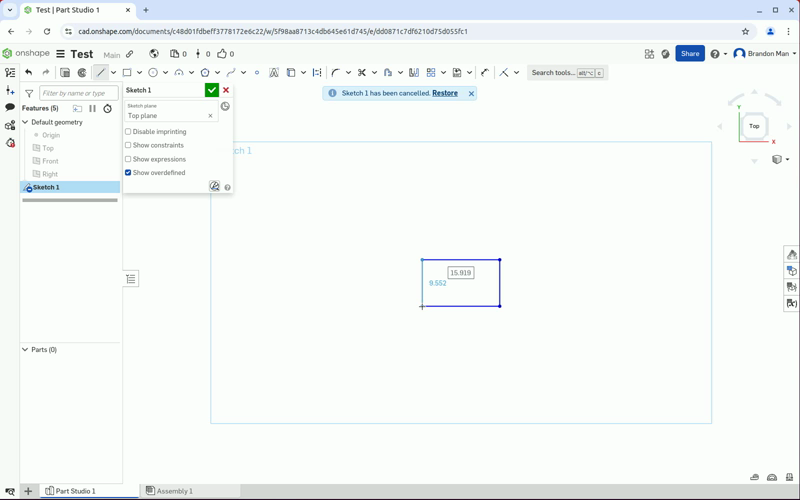
key_up(shift)
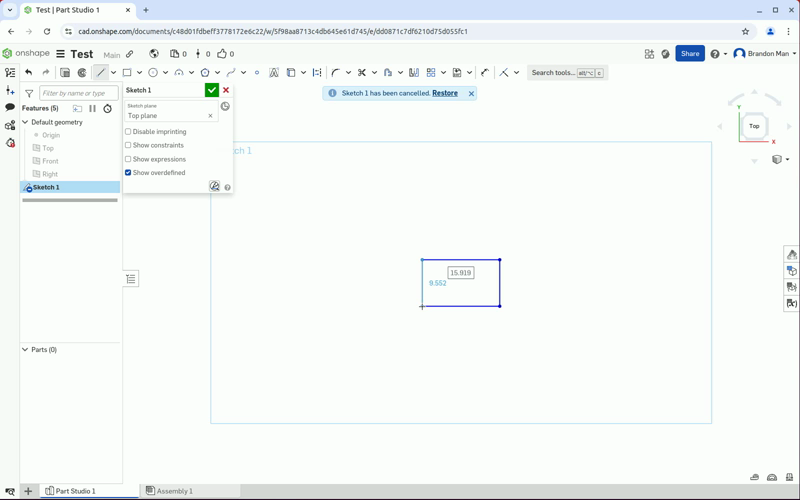
click(422, 306)
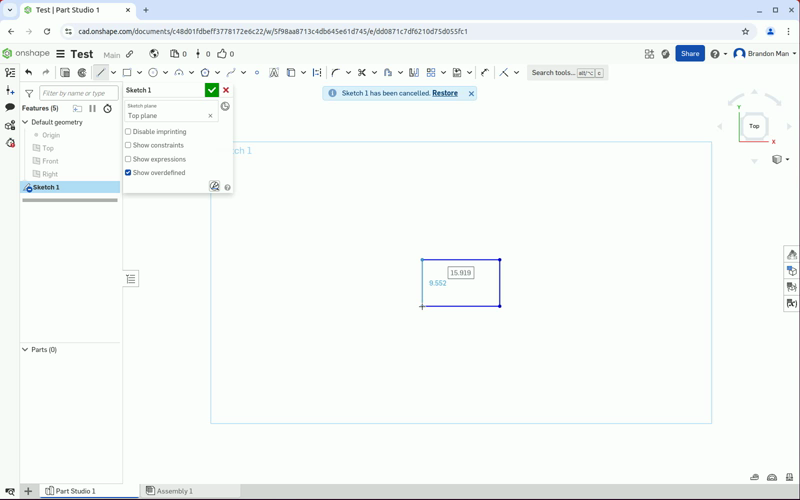
key(esc)
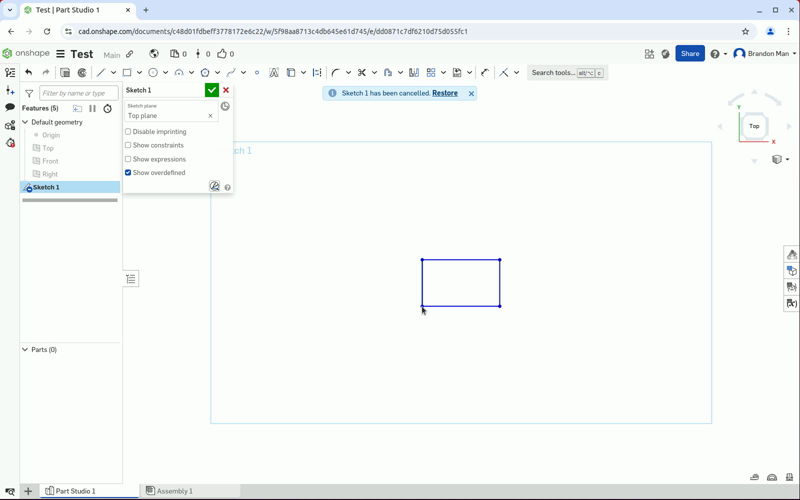
mouse_move(459, 300)
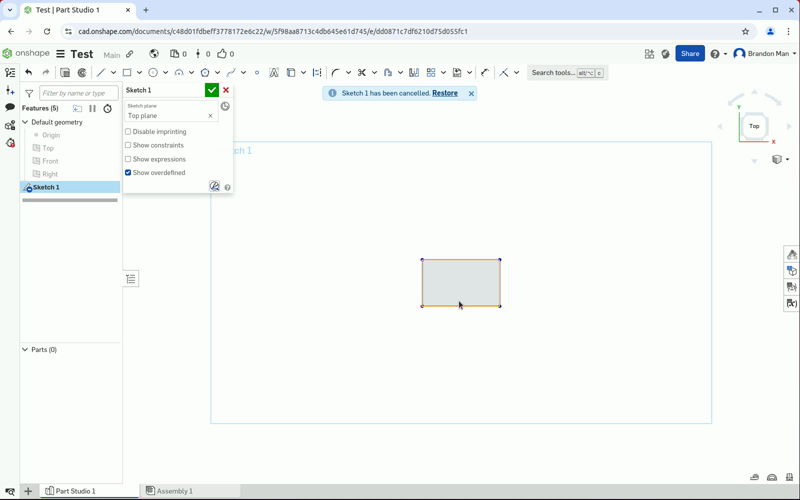
click(459, 300)
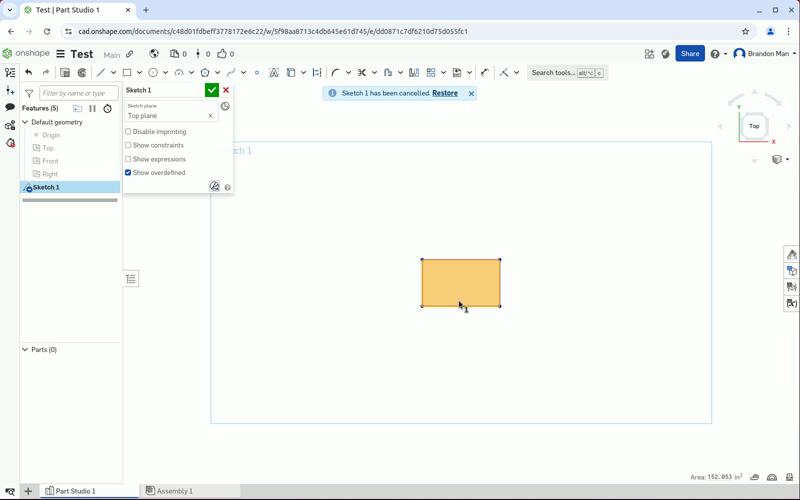
mouse_move(73, 352)
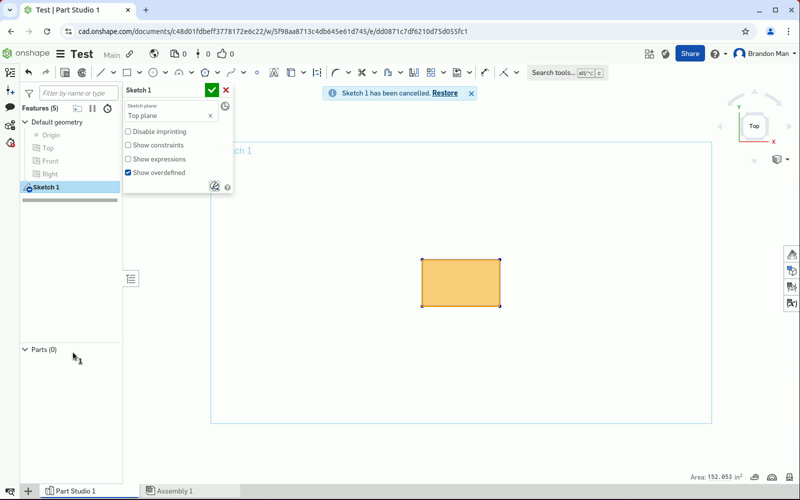
key(shift+y)
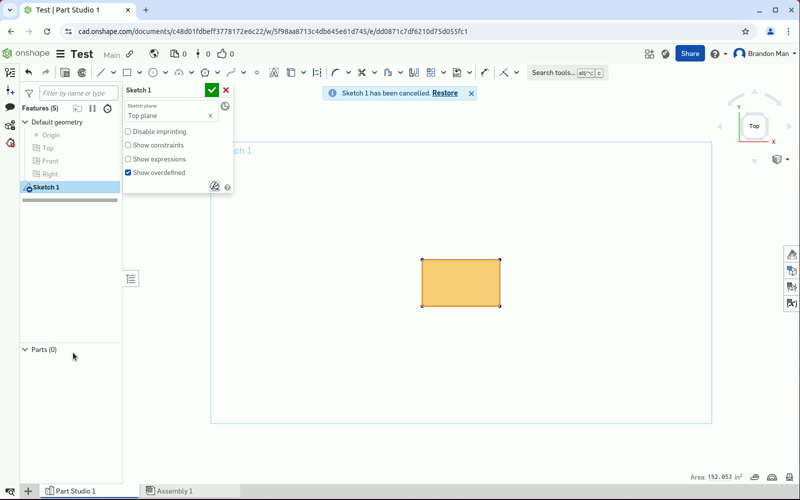
key(shift+e)
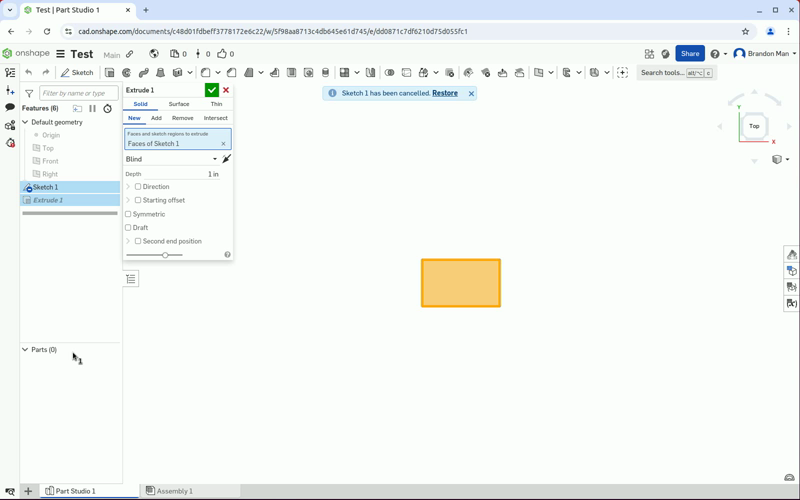
mouse_move(143, 106)
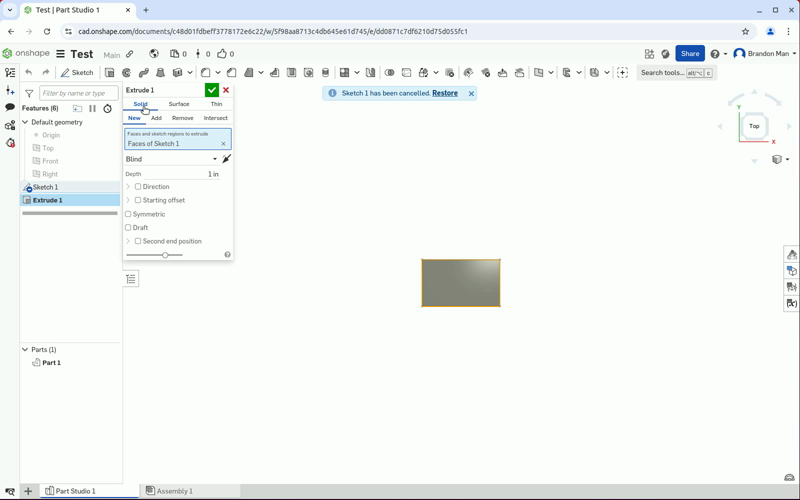
click(143, 106)
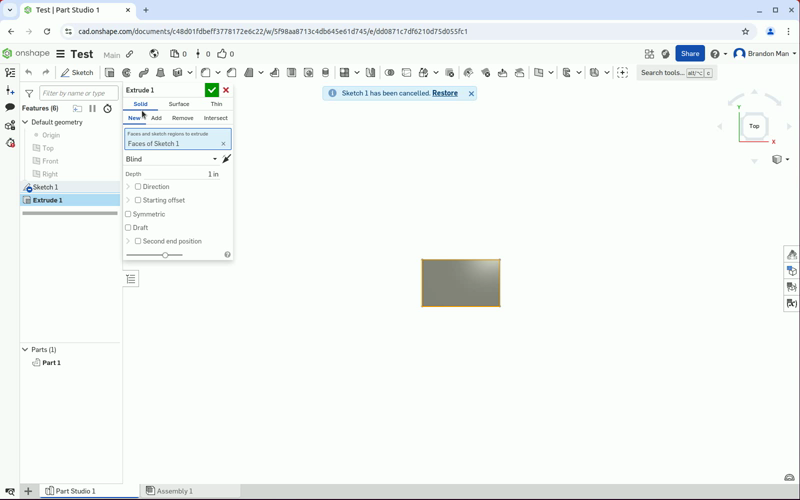
mouse_move(137, 120)
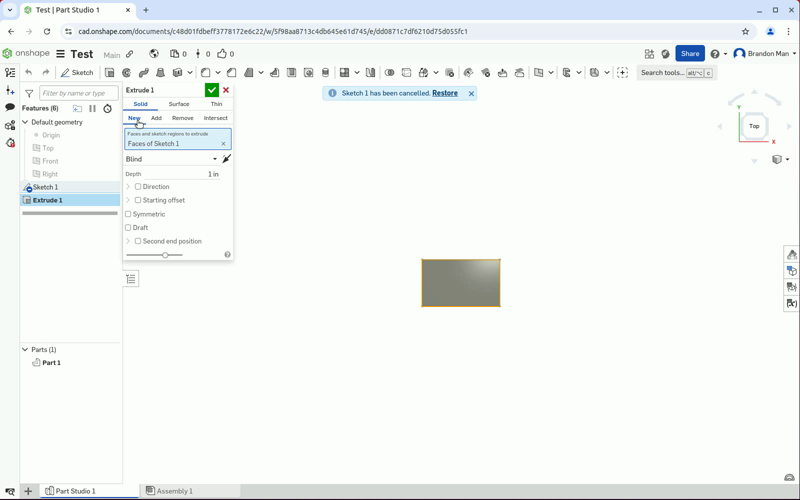
click(137, 120)
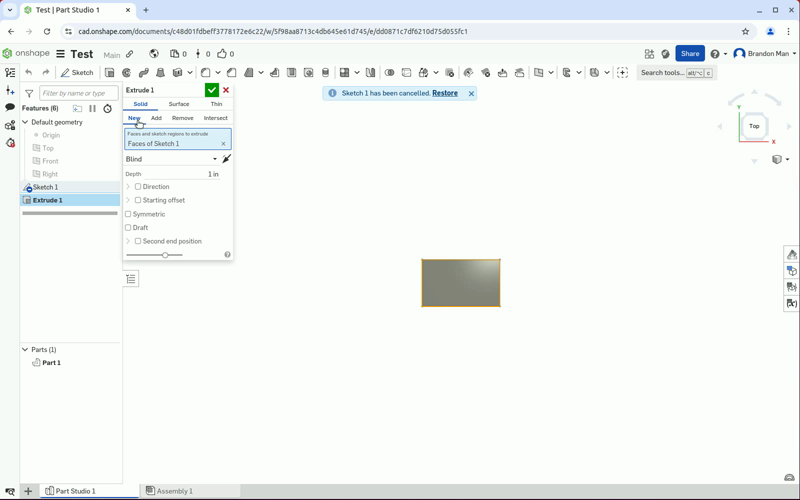
key(tab, 4)
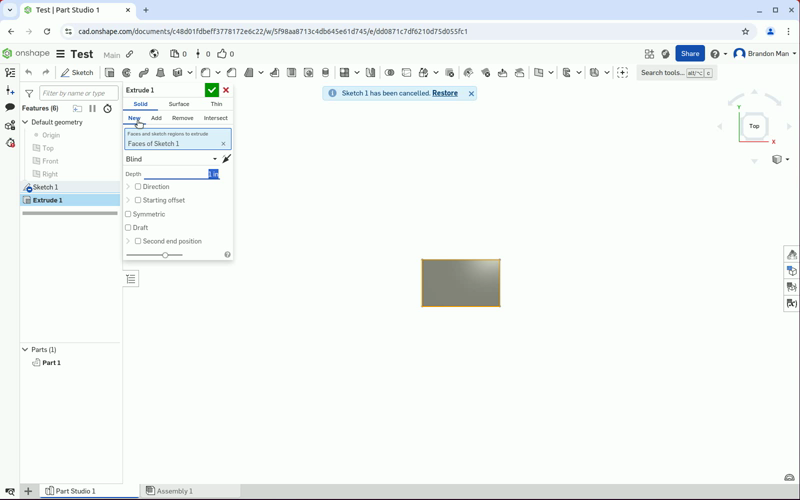
text(0.241)
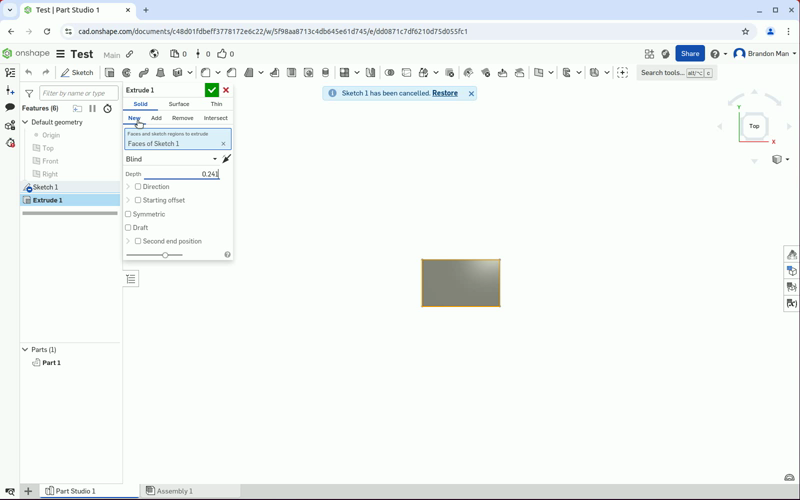
key(enter)
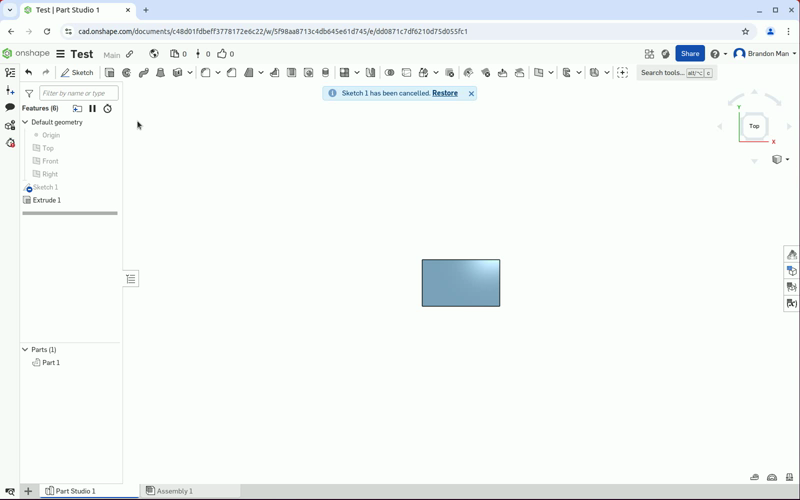
key(shift+h)
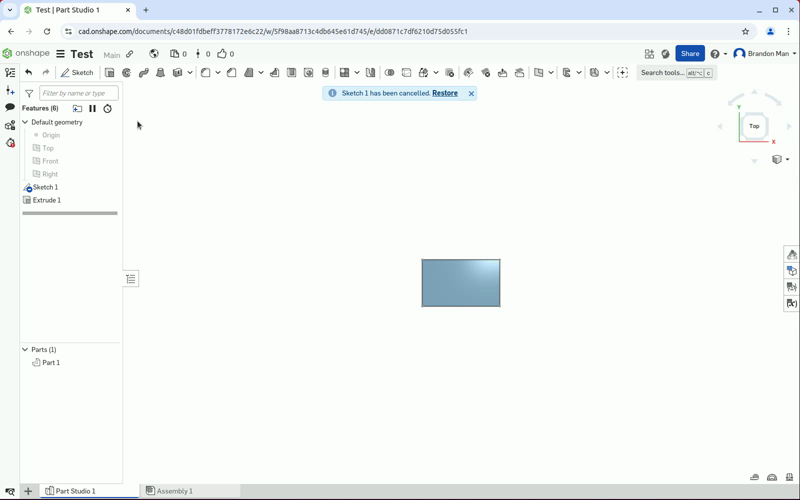
key(shift+h)
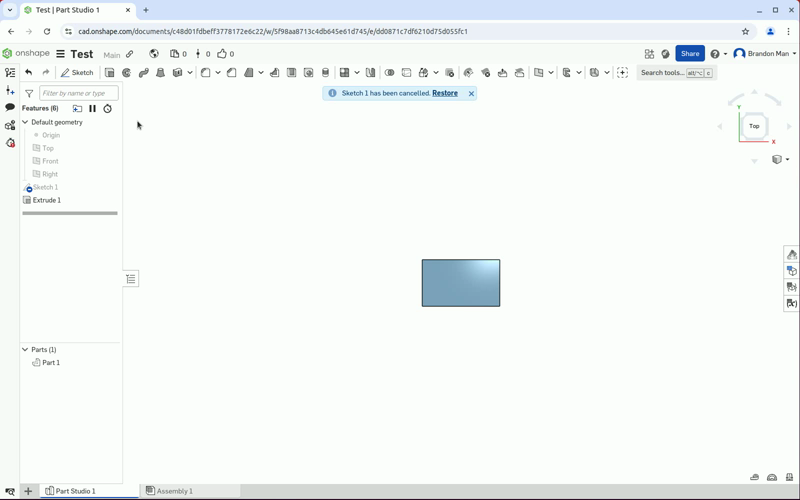
mouse_move(73, 189)
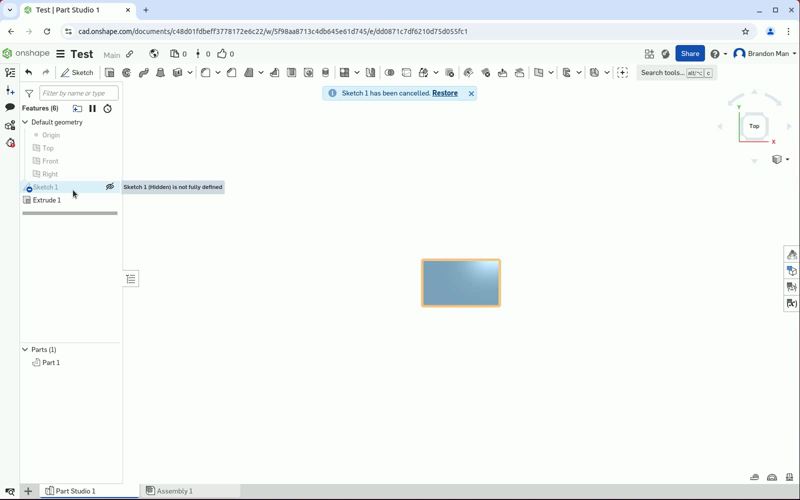
click(73, 189)
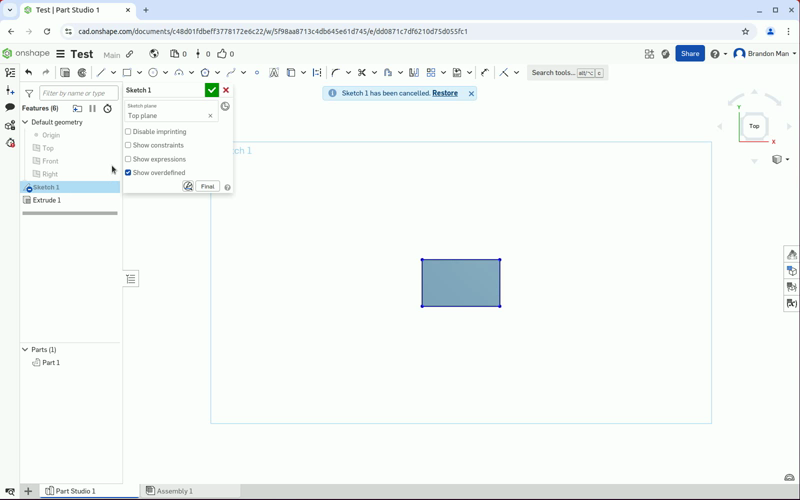
mouse_move(229, 92)
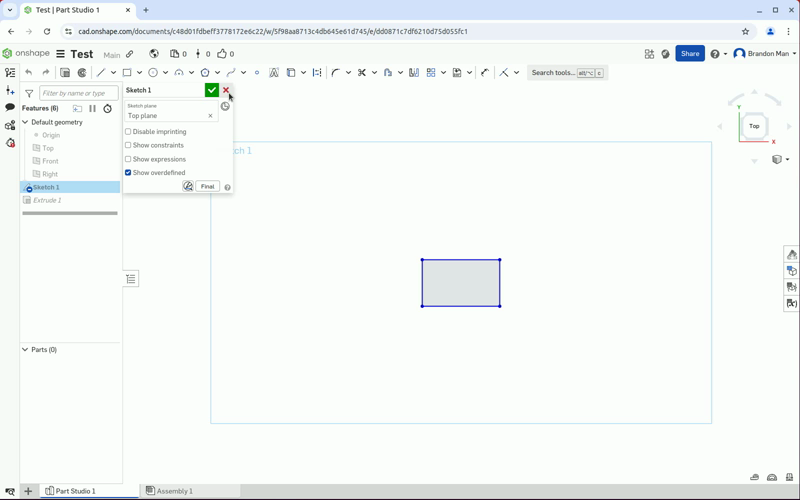
click(229, 92)
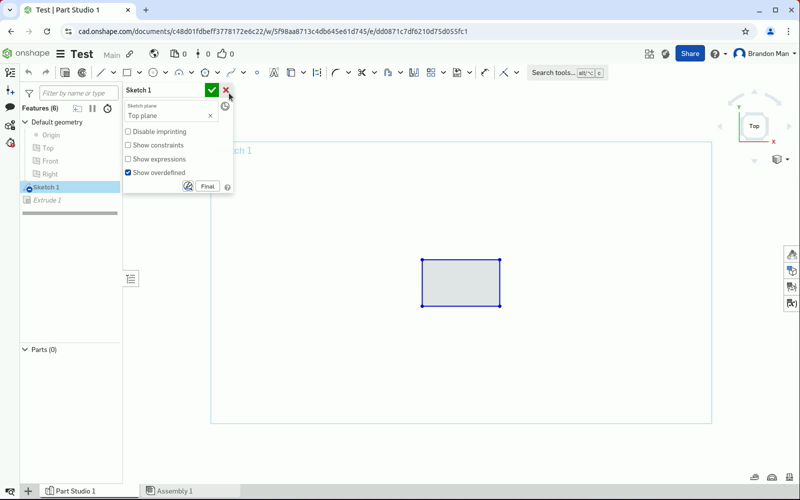
key(shift+s)
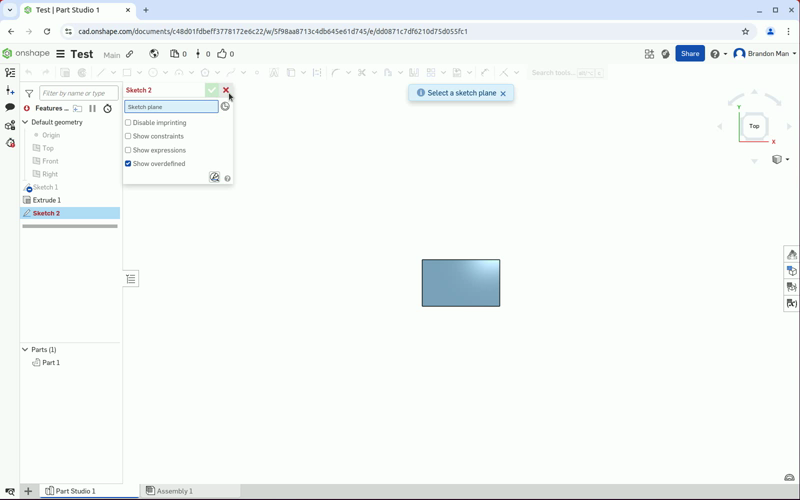
mouse_move(73, 150)
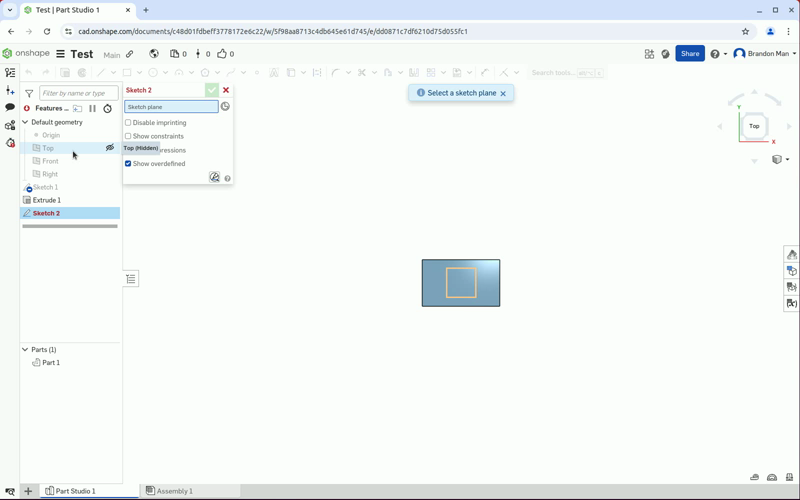
click(73, 150)
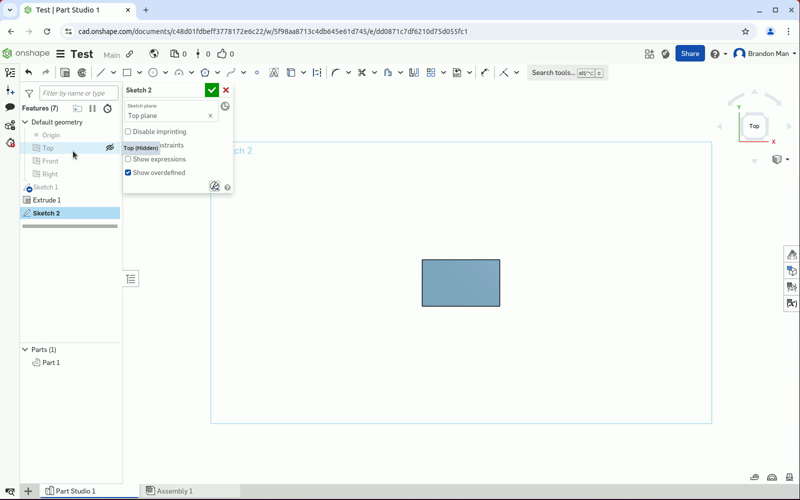
mouse_move(73, 352)
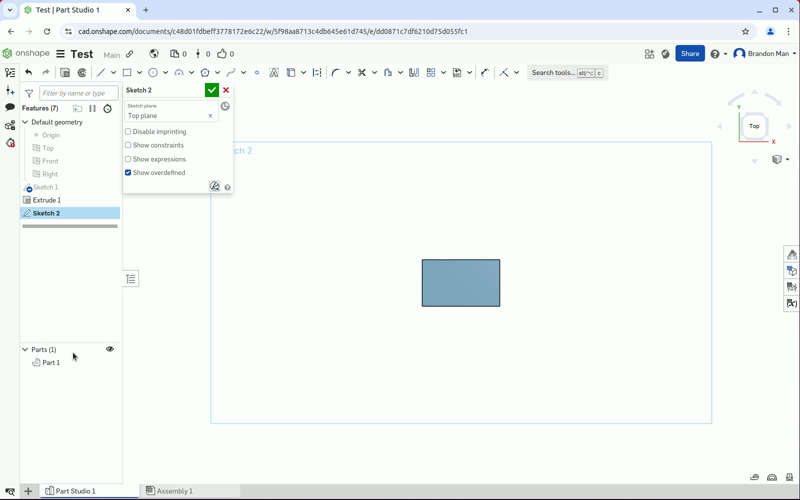
key(y)
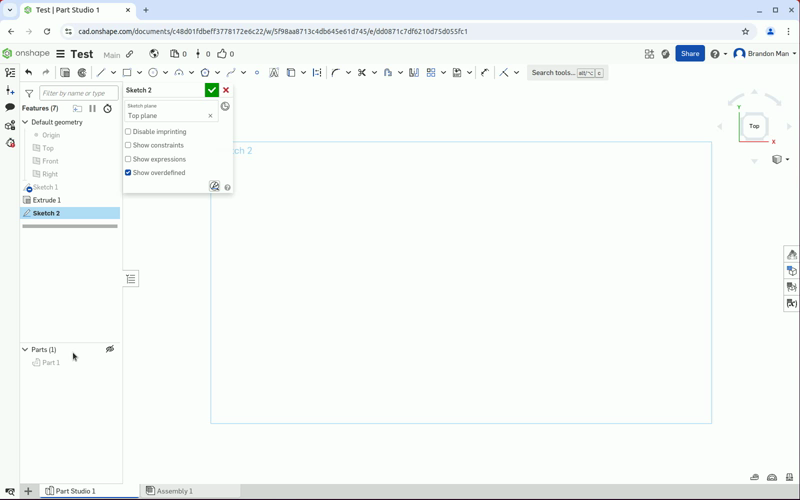
key(l)
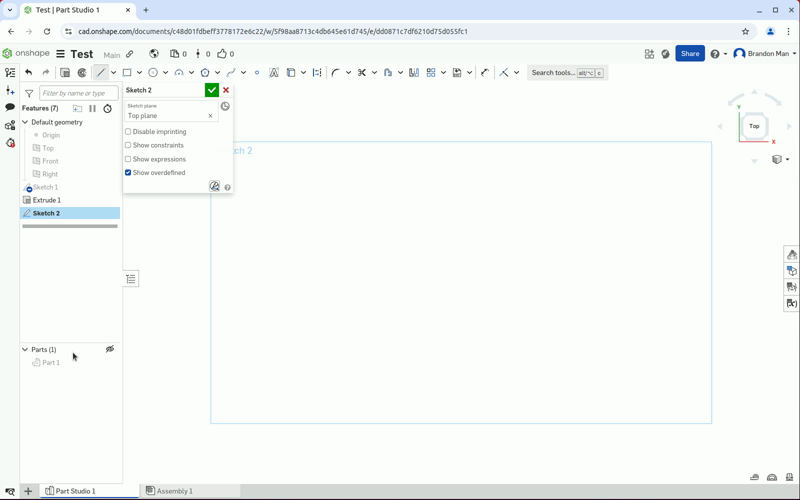
key_down(shift)
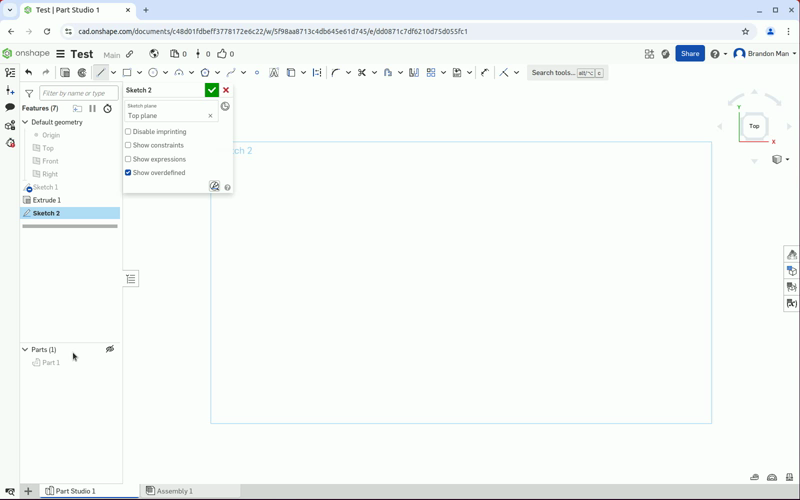
mouse_move(476, 380)
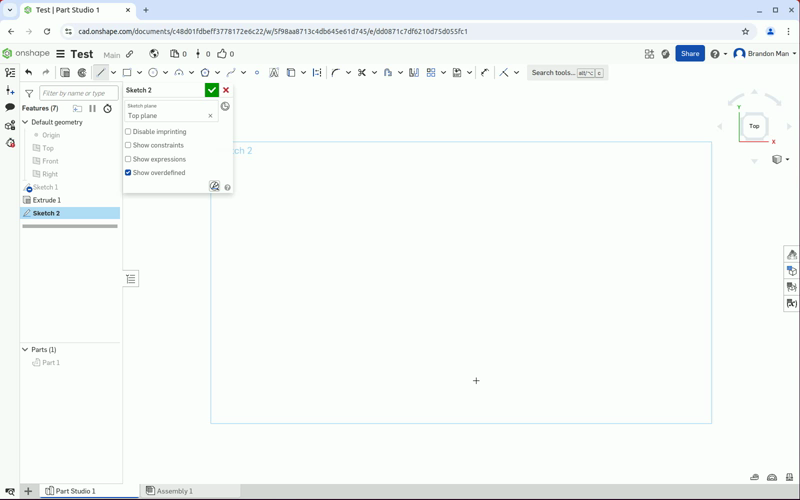
click(476, 380)
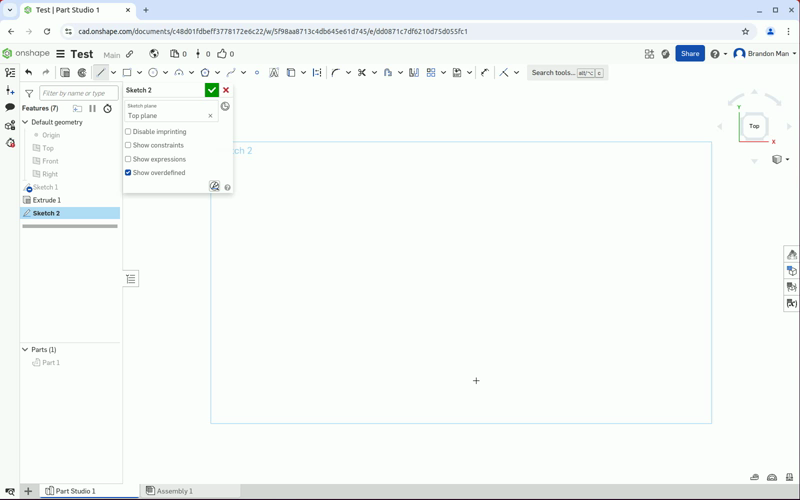
key_up(shift)
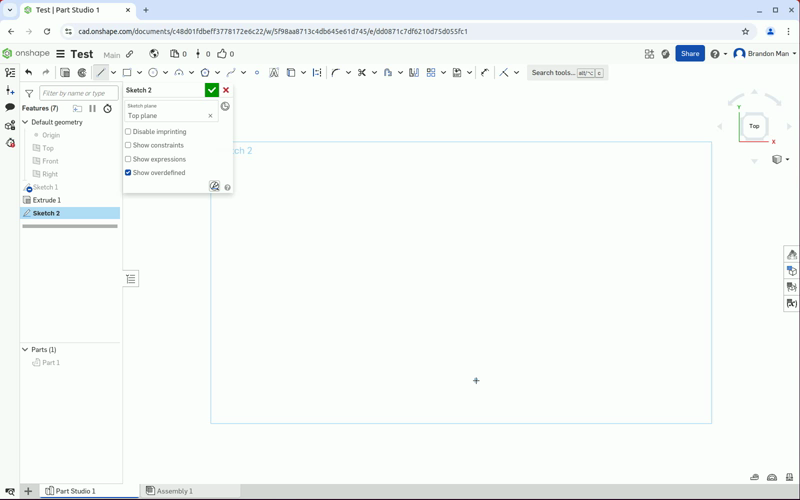
key_down(shift)
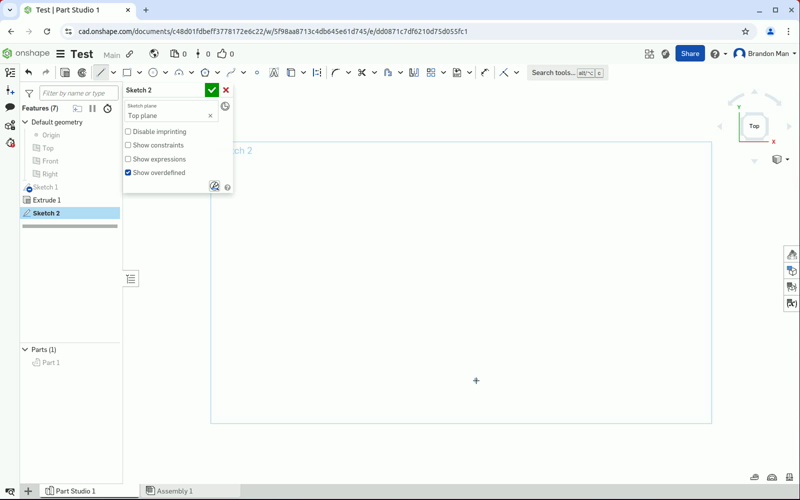
mouse_move(553, 380)
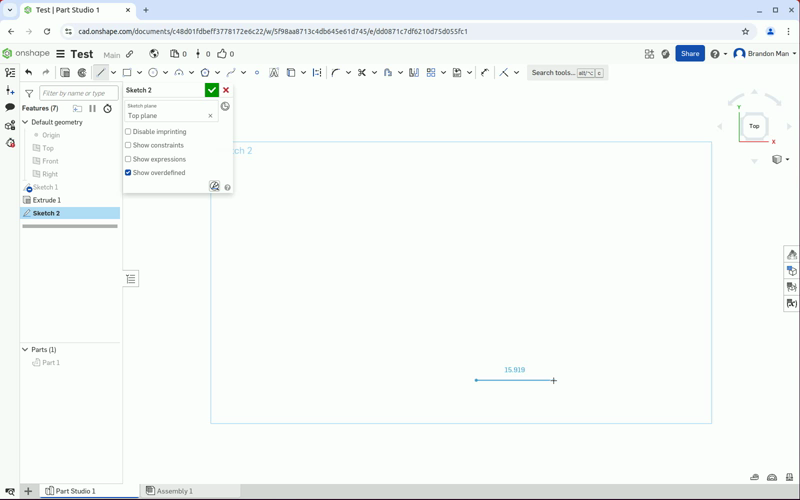
click(553, 380)
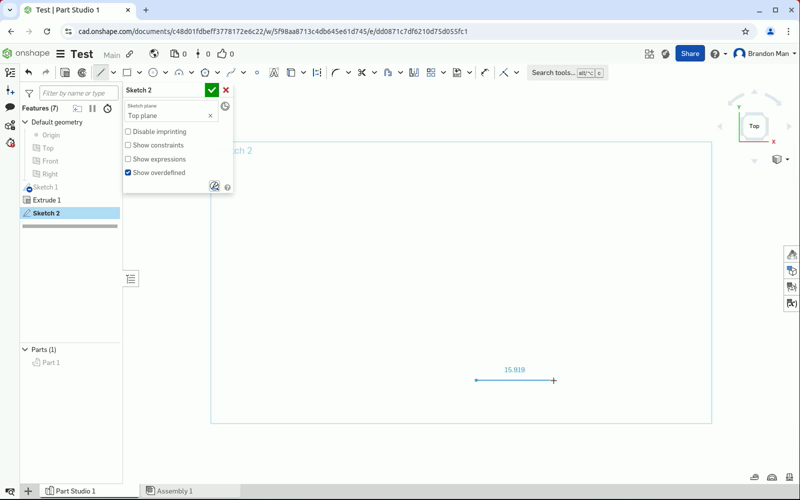
key_up(shift)
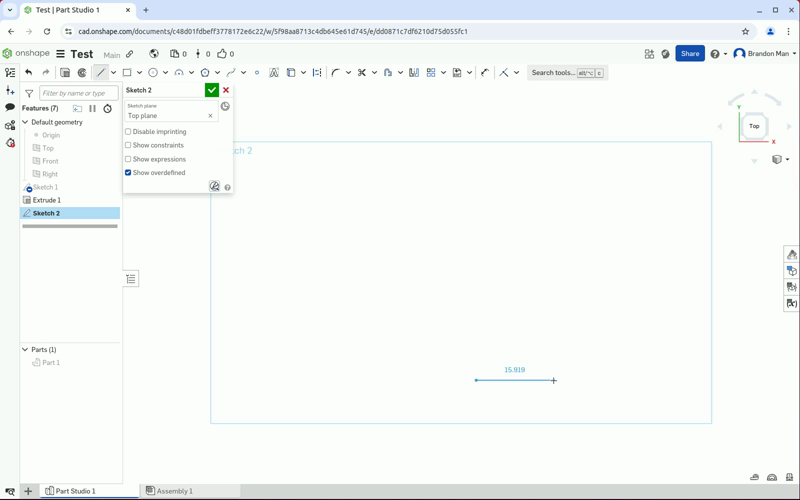
key_down(shift)
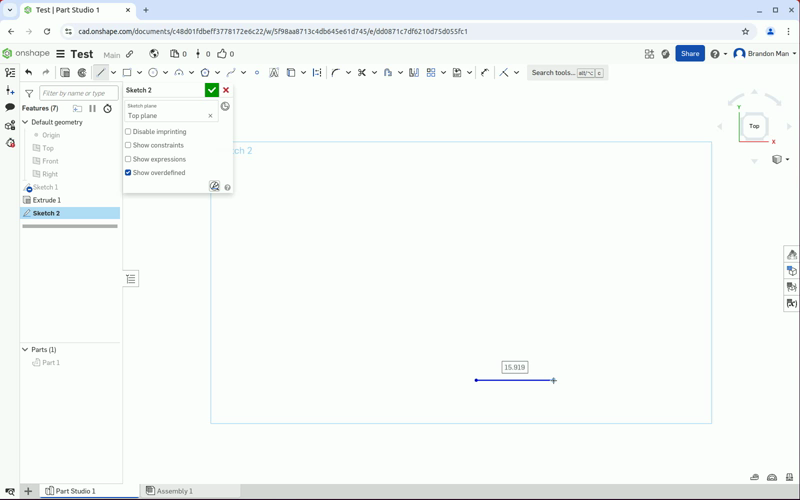
mouse_move(553, 312)
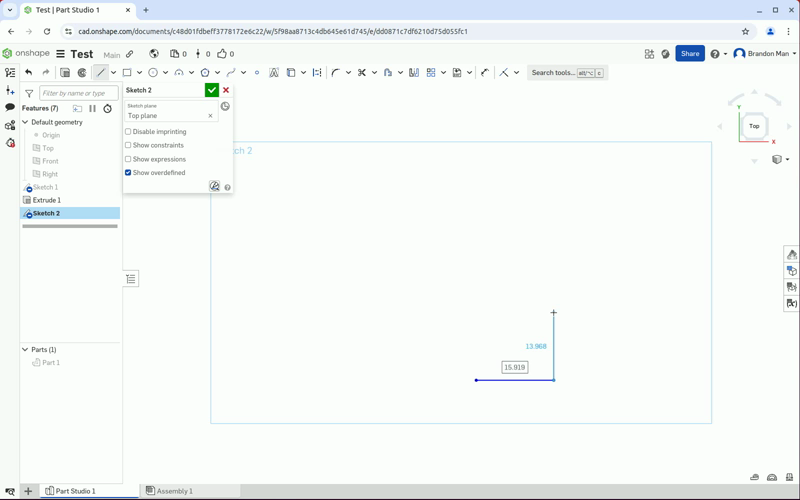
click(553, 312)
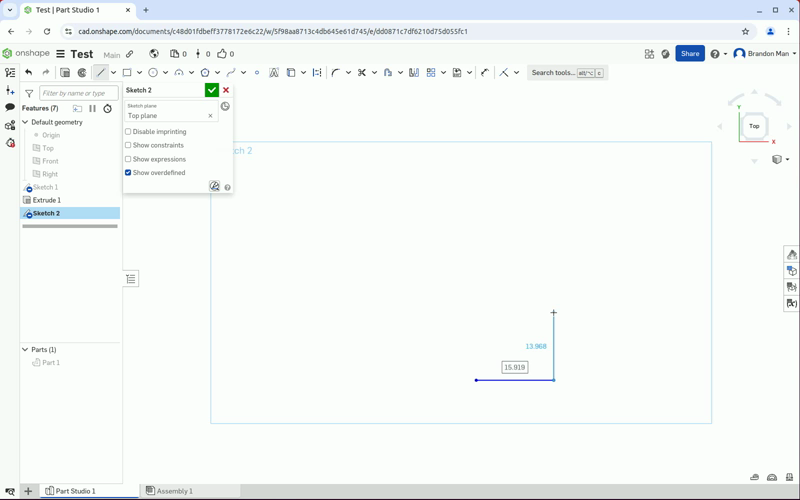
key_up(shift)
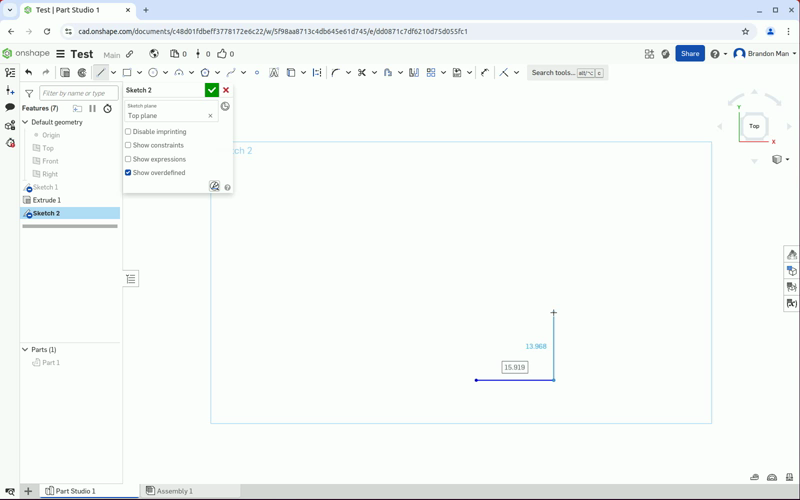
key_down(shift)
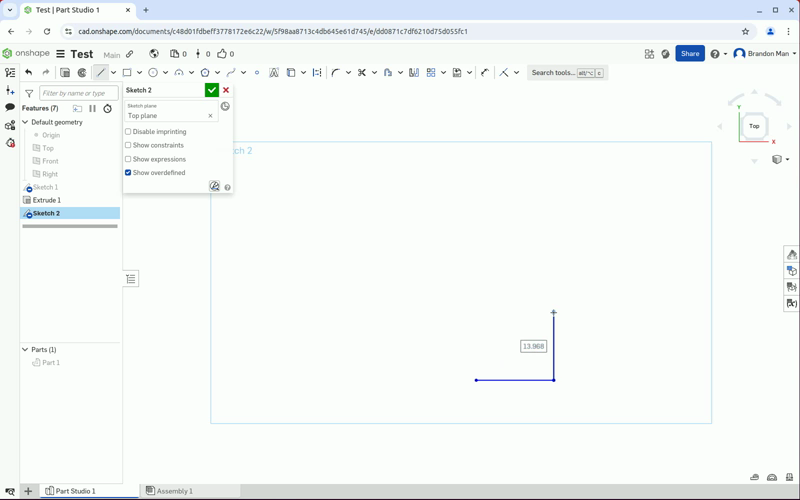
mouse_move(476, 312)
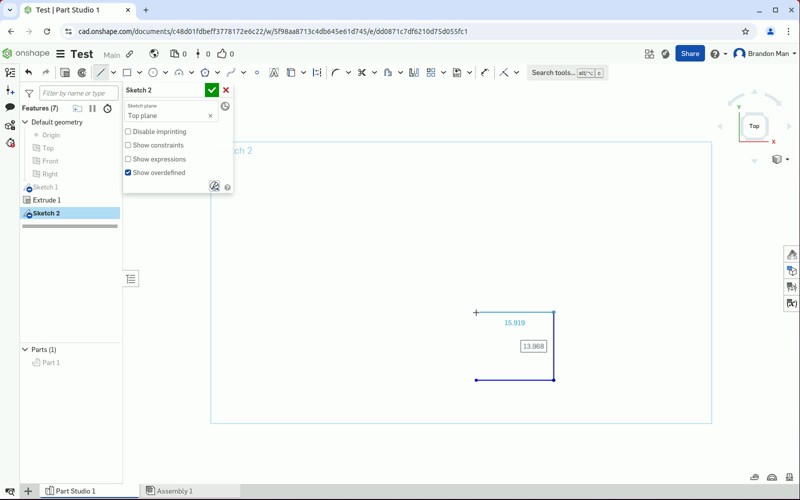
click(476, 312)
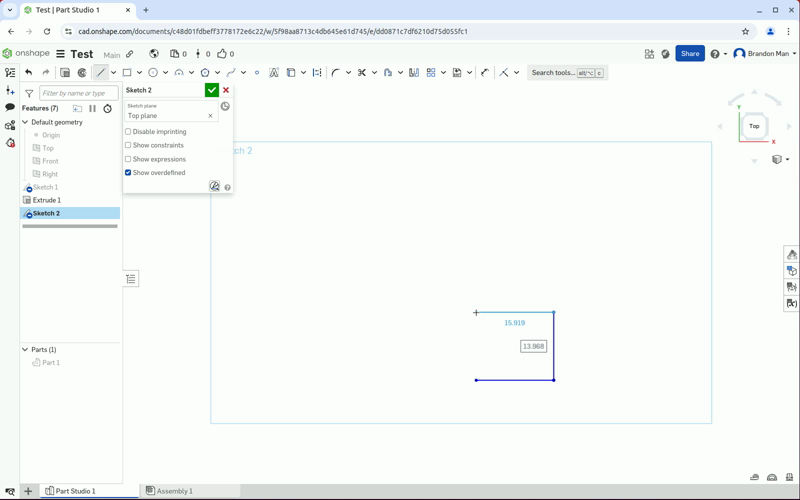
key_up(shift)
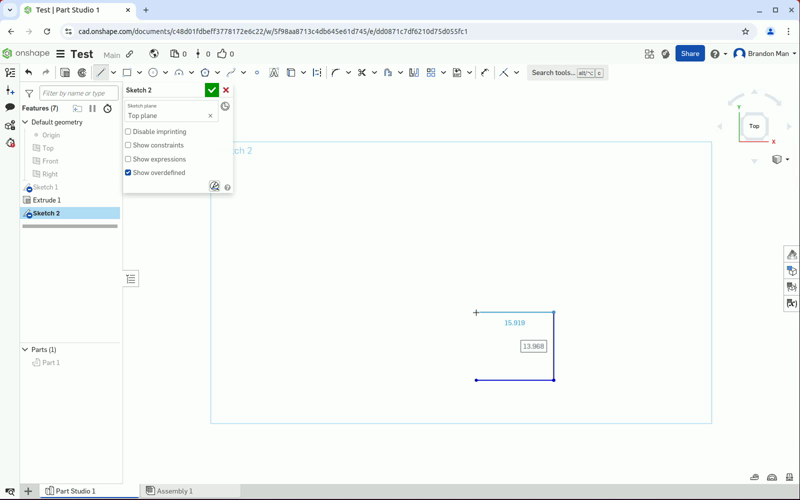
key_down(shift)
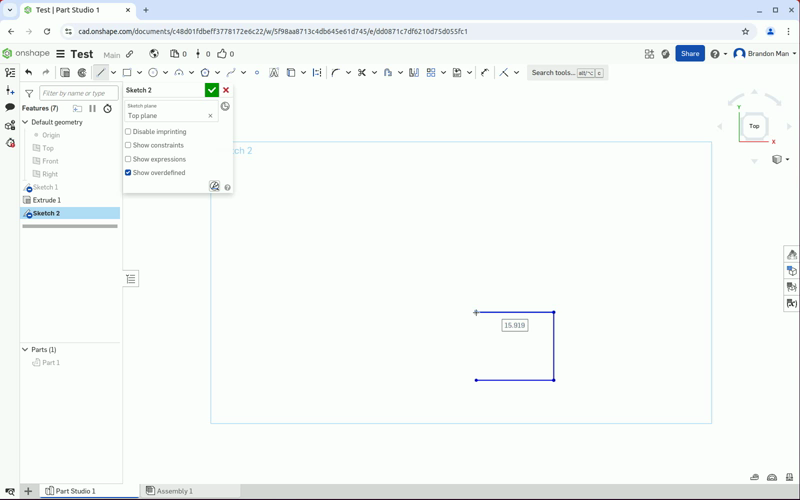
mouse_move(476, 380)
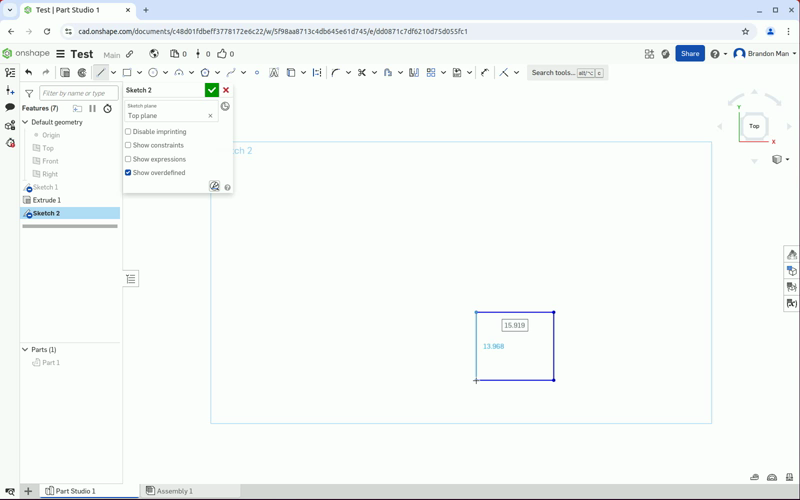
key_up(shift)
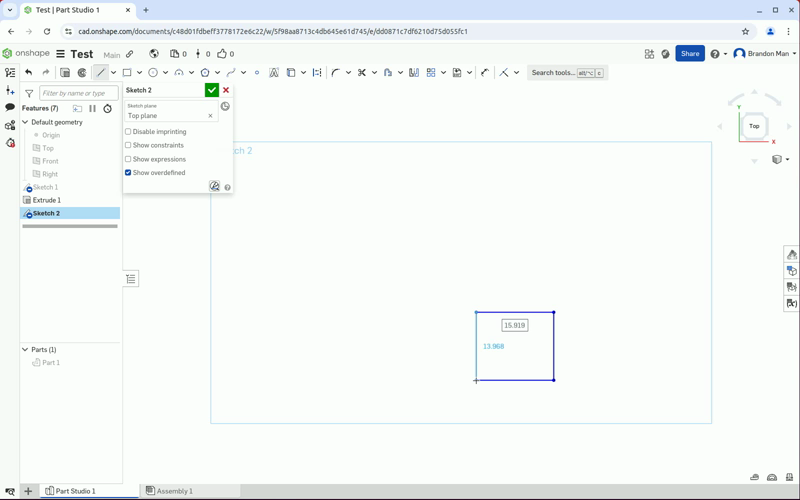
click(476, 380)
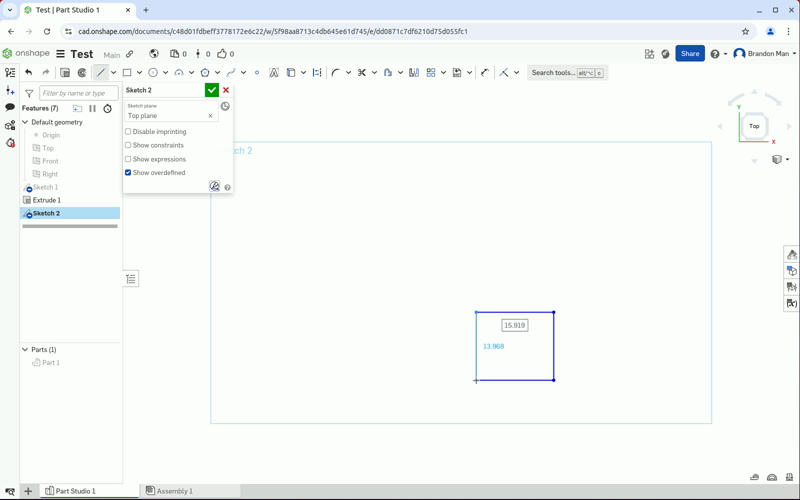
key(esc)
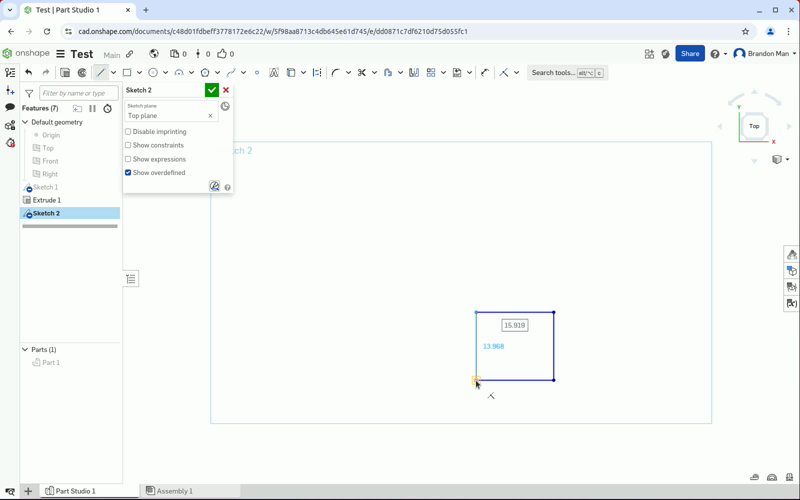
mouse_move(507, 345)
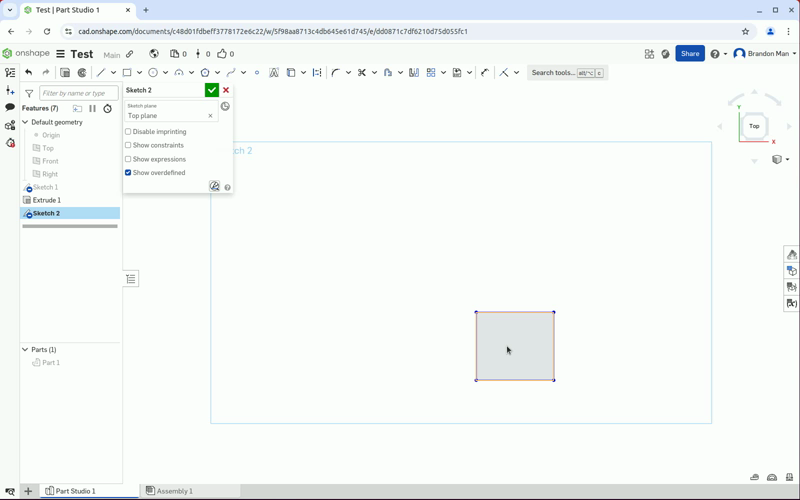
click(507, 345)
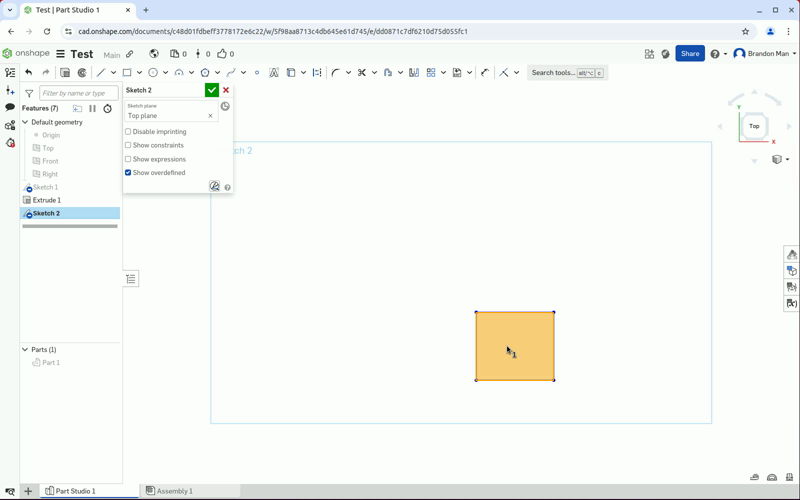
mouse_move(73, 352)
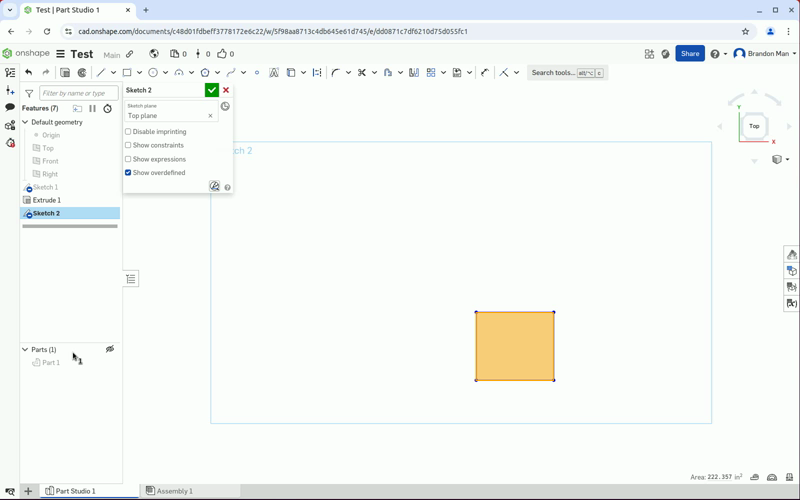
key(shift+y)
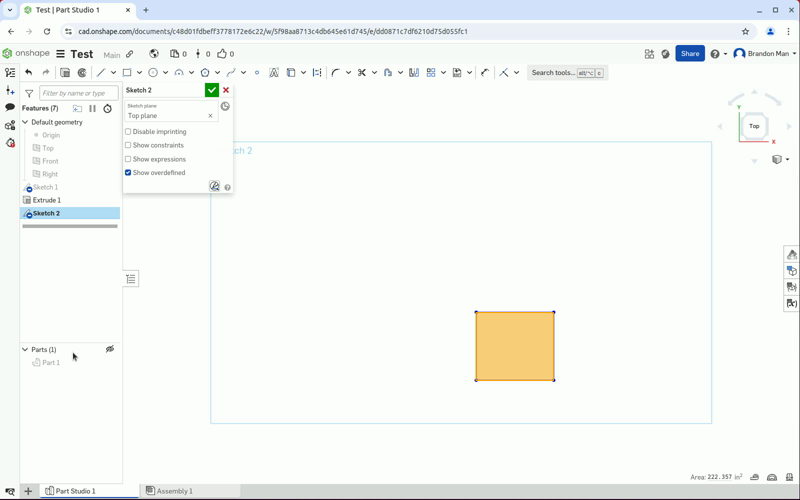
key(shift+e)
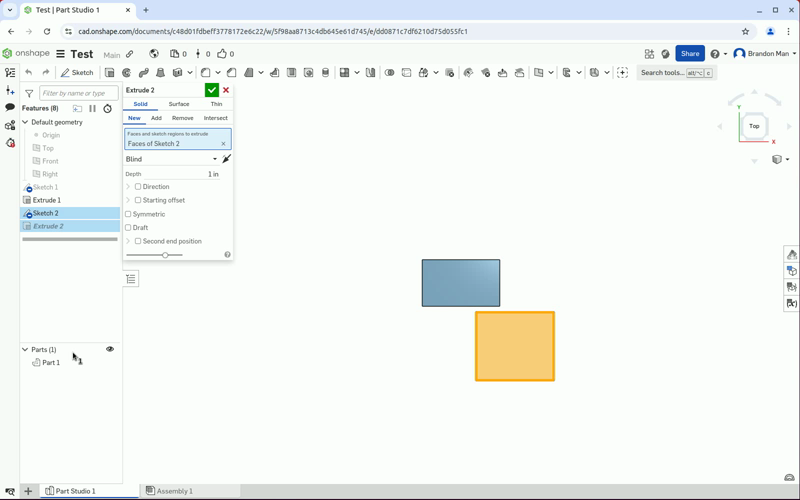
mouse_move(143, 106)
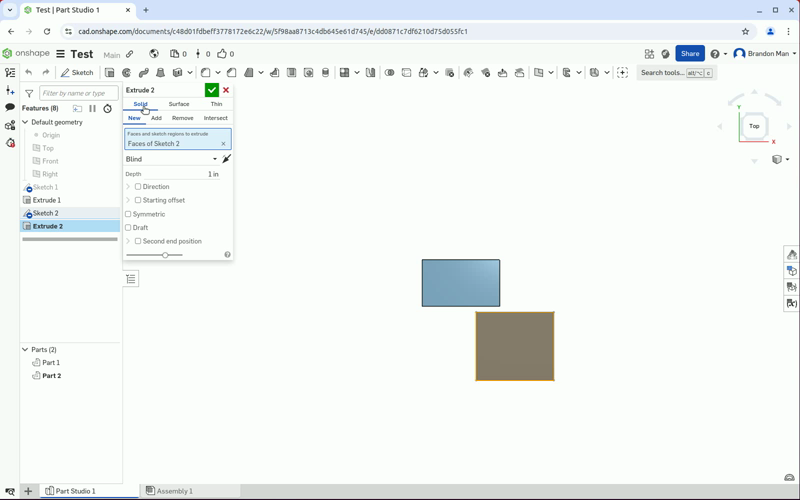
click(143, 106)
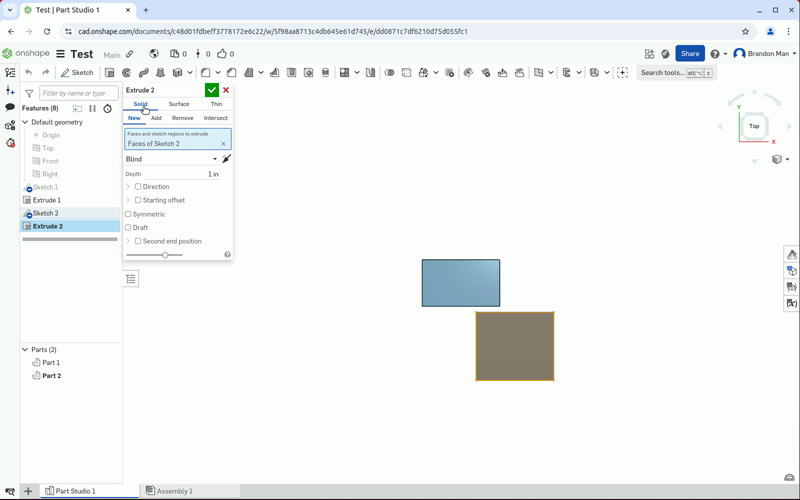
mouse_move(137, 120)
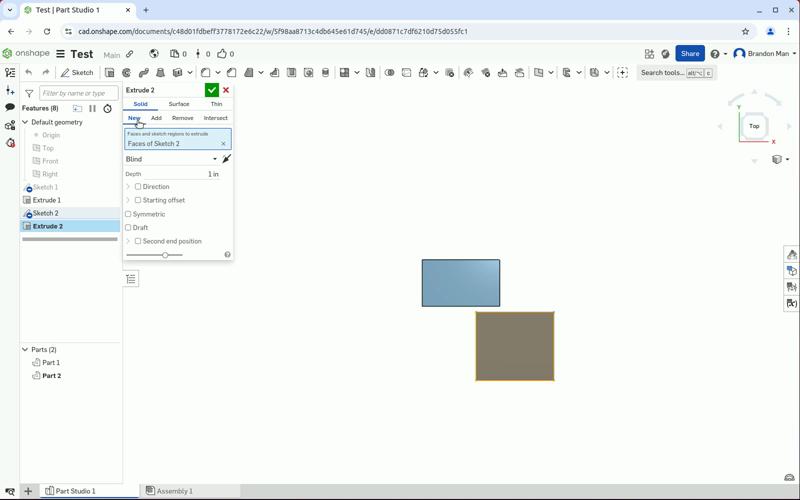
click(137, 120)
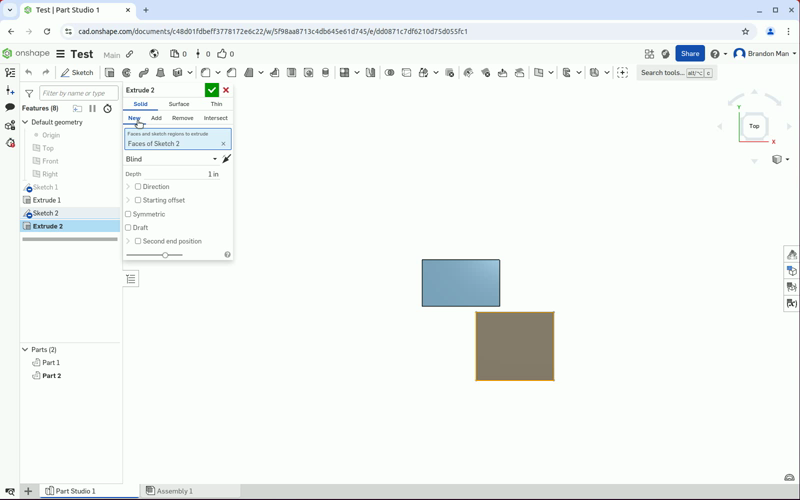
key(tab, 4)
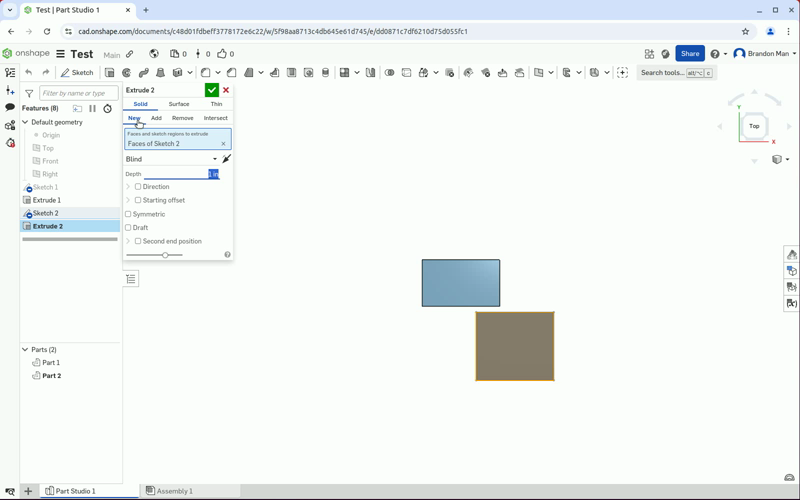
text(0.241)
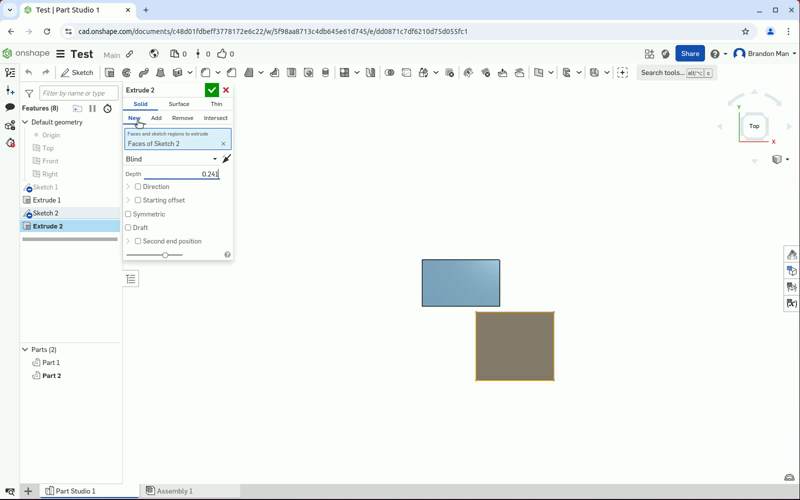
key(enter)
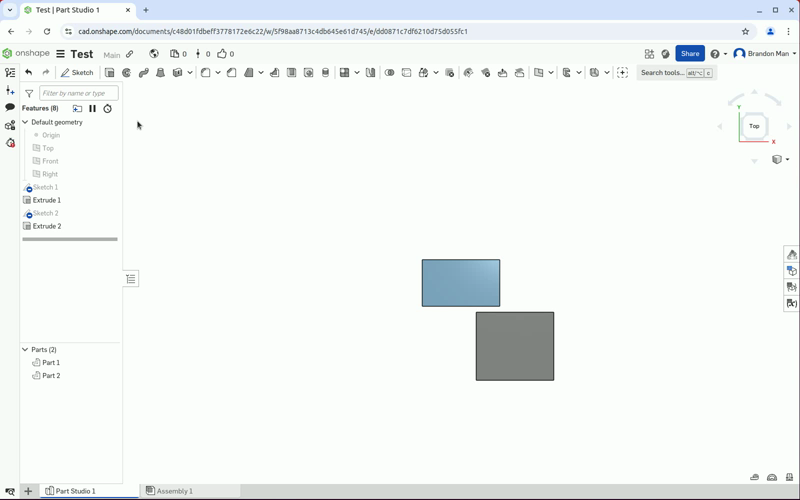
key(shift+h)
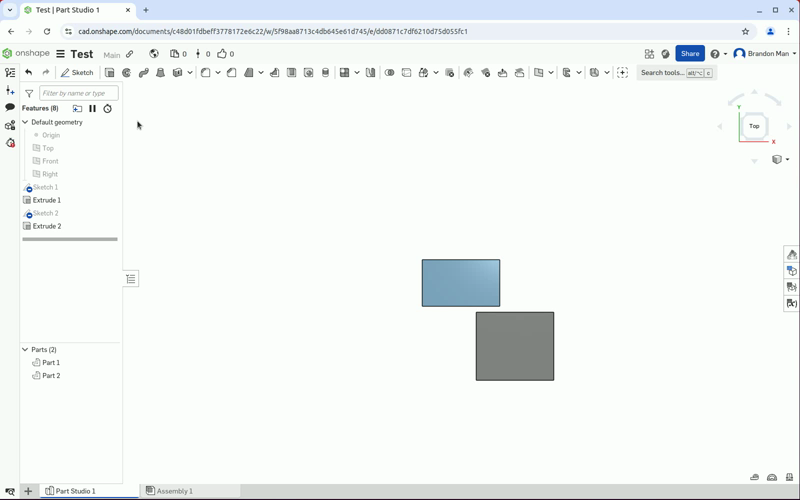
key(shift+h)
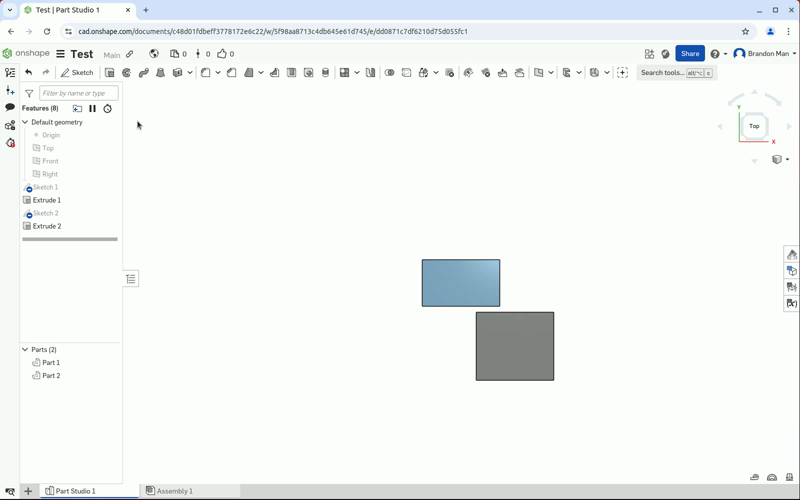
mouse_move(73, 189)
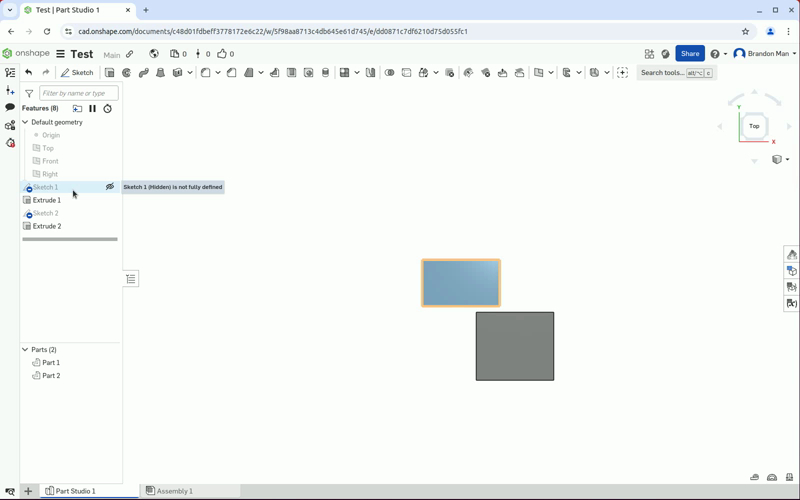
click(73, 189)
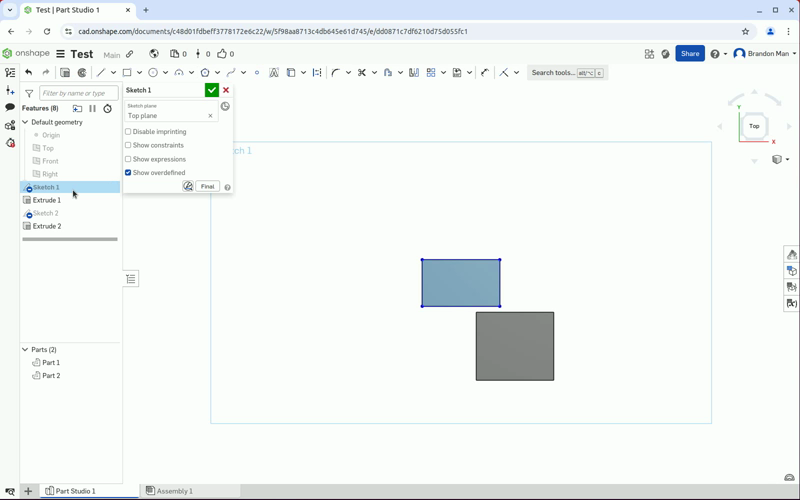
mouse_move(229, 92)
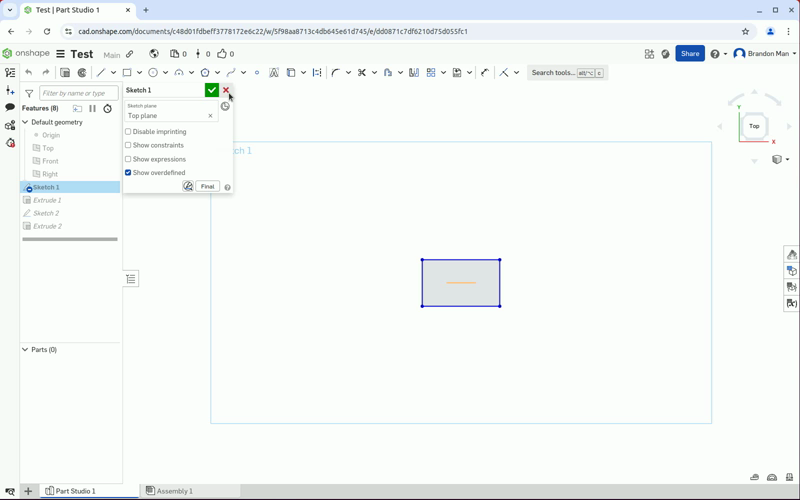
click(229, 92)
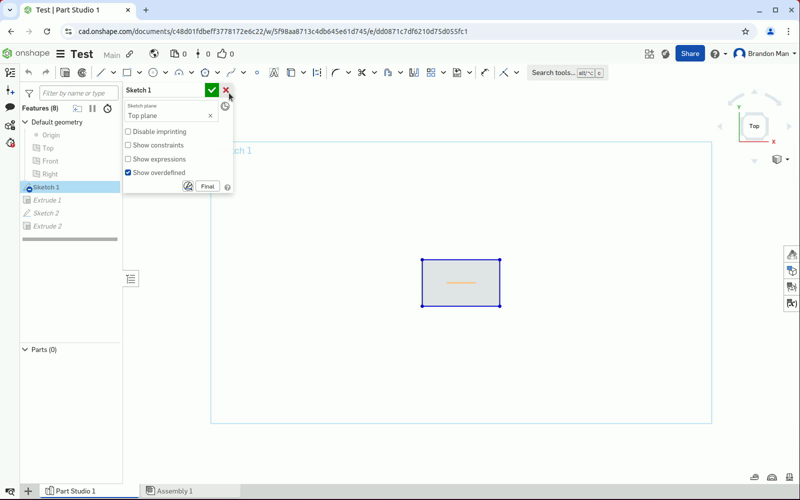
key(shift+s)
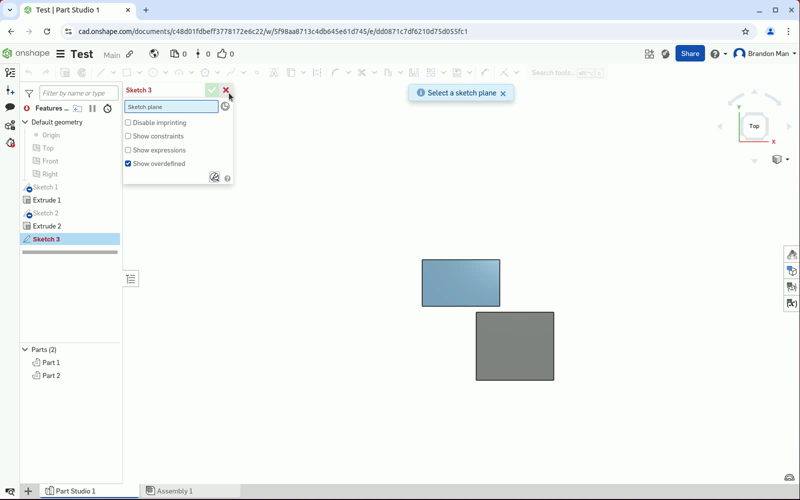
mouse_move(73, 150)
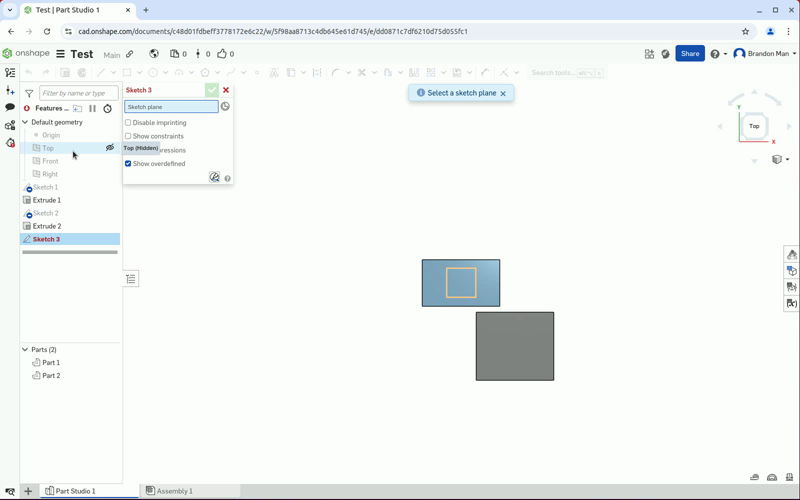
click(73, 150)
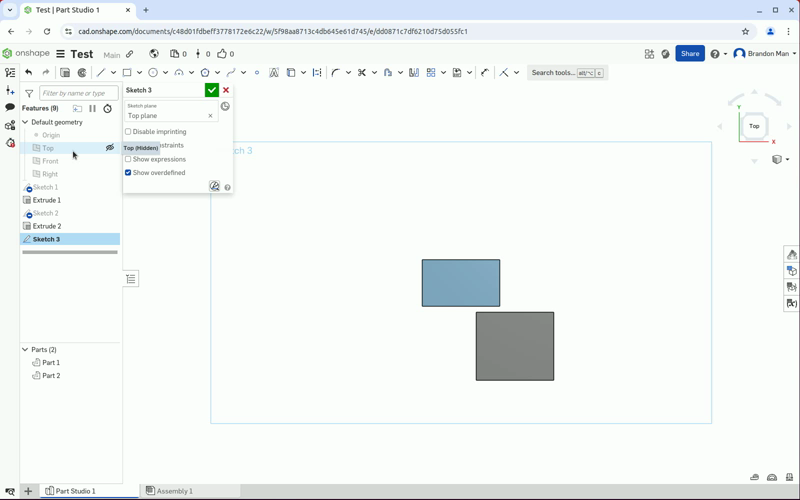
mouse_move(73, 352)
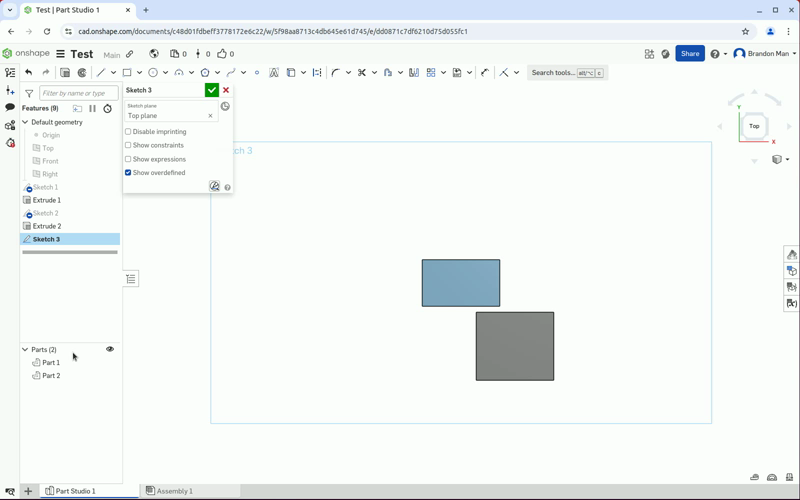
key(y)
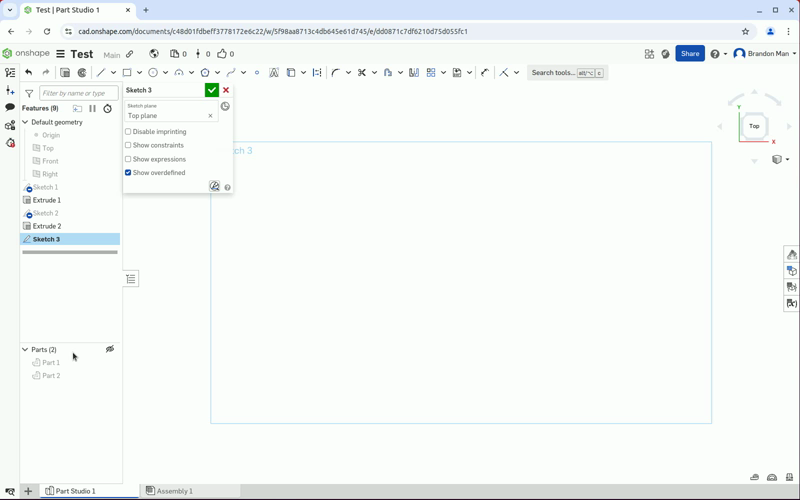
key(l)
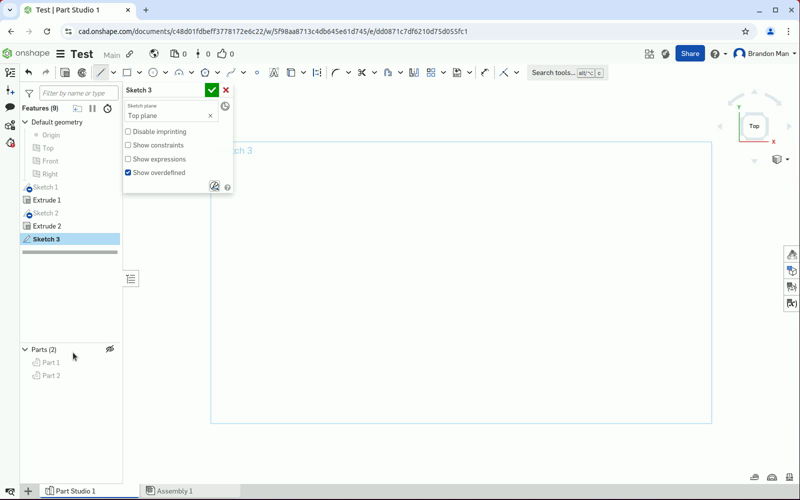
key_down(shift)
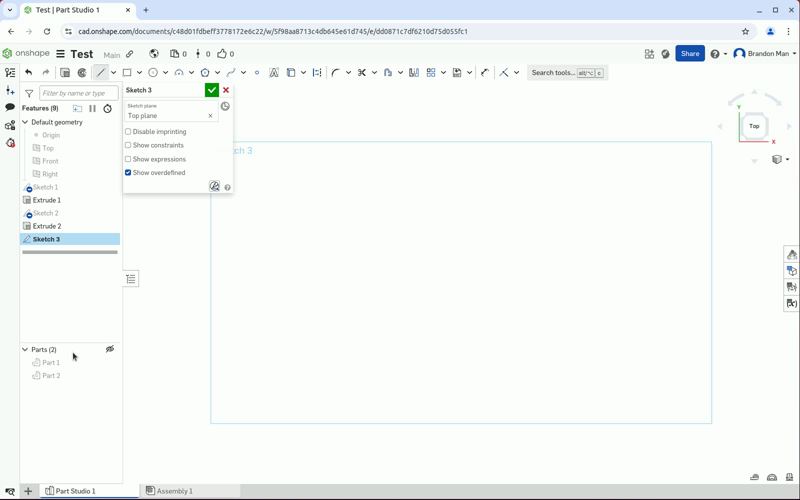
mouse_move(348, 309)
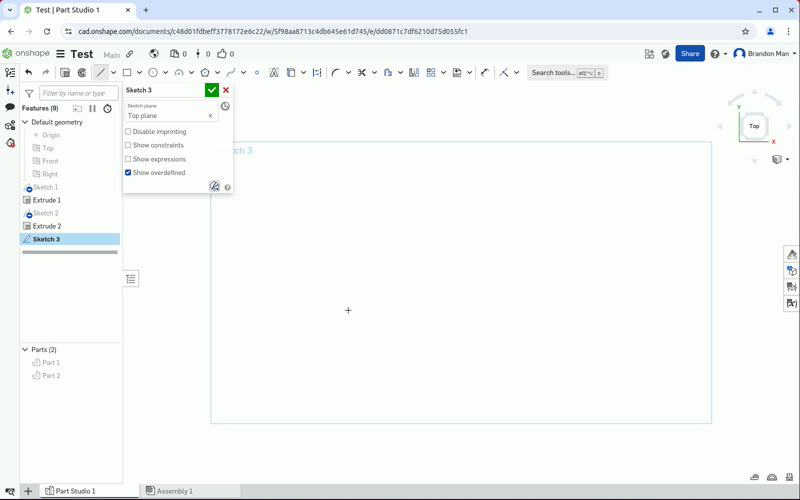
click(348, 309)
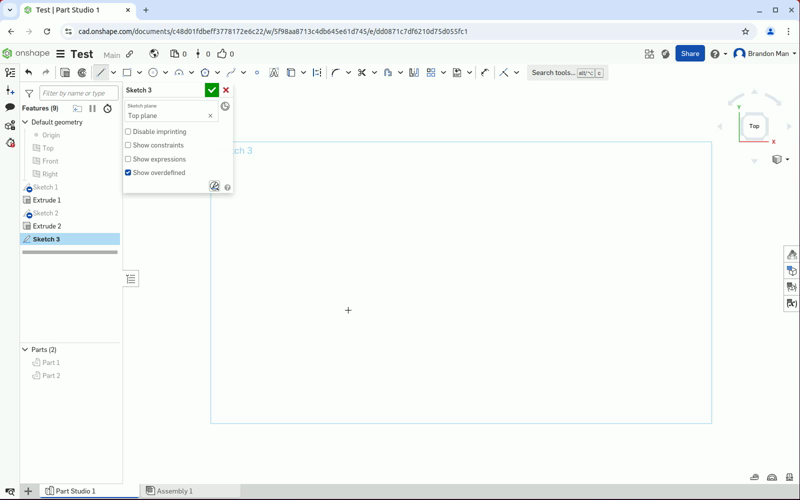
key_up(shift)
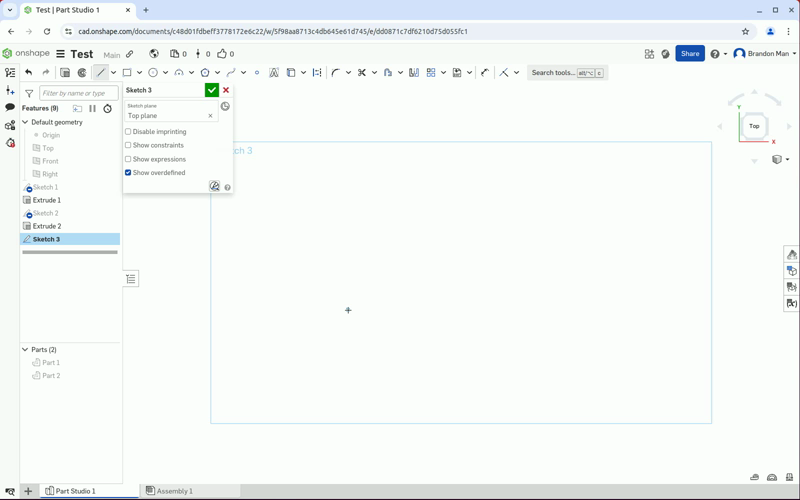
key_down(shift)
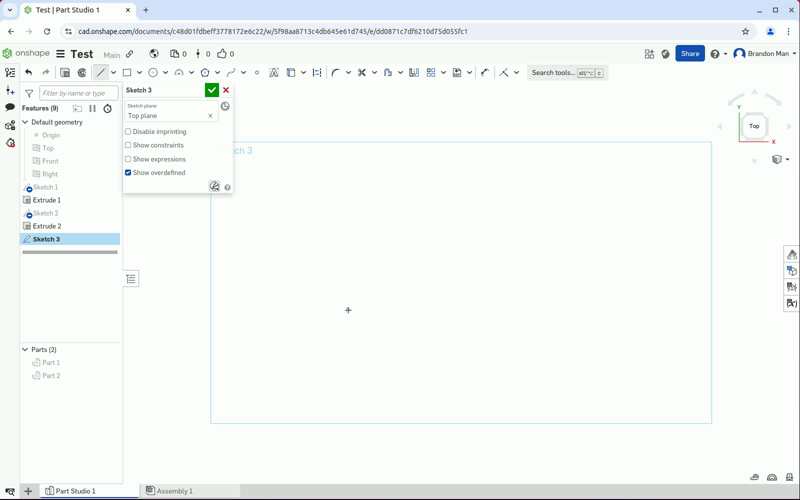
mouse_move(416, 309)
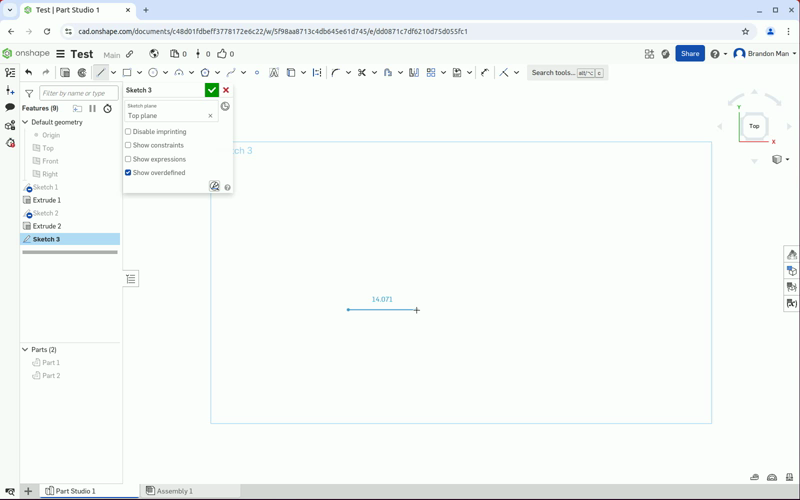
click(416, 309)
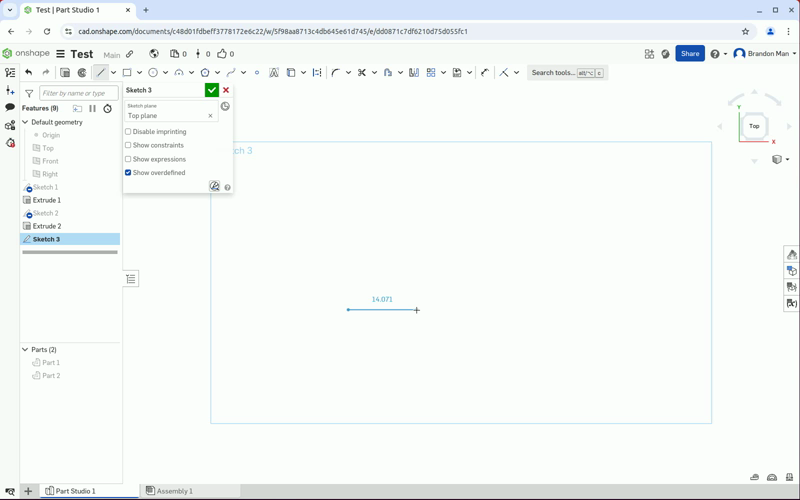
key_up(shift)
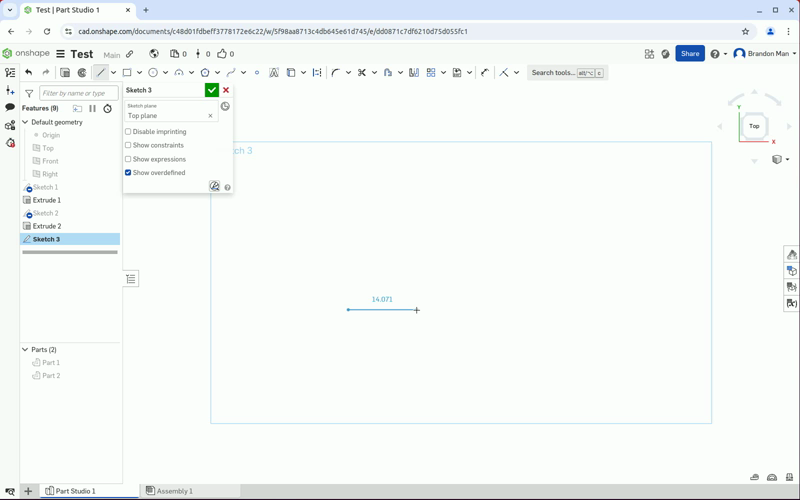
key_down(shift)
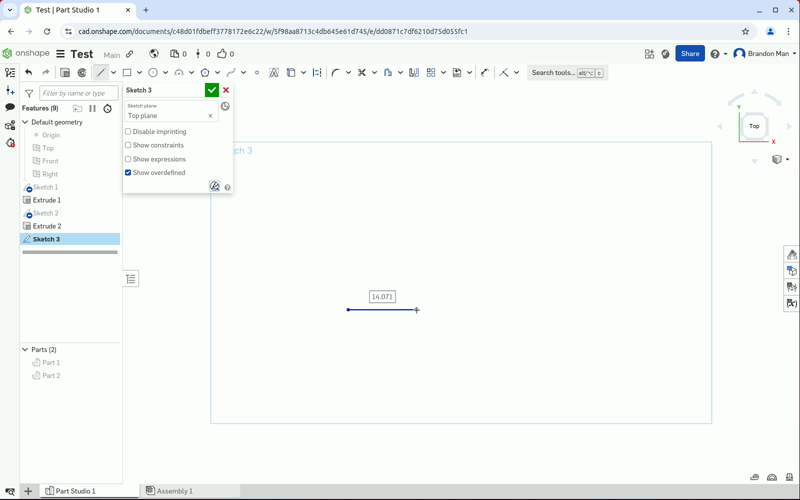
mouse_move(446, 309)
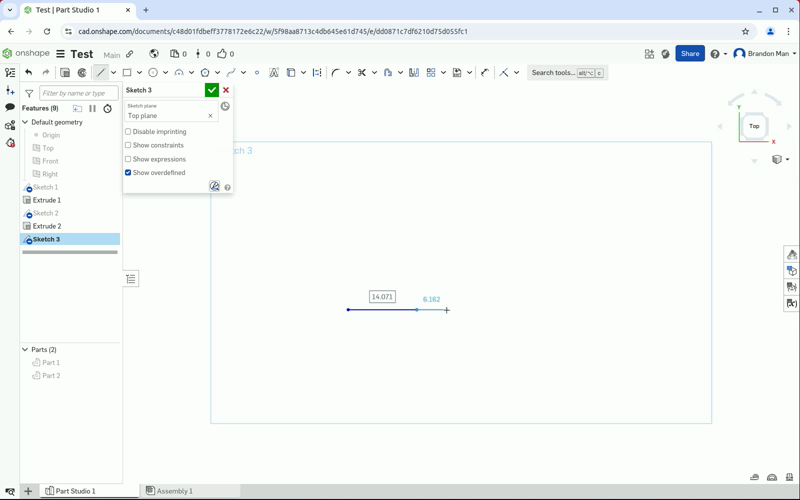
mouse_move(416, 260)
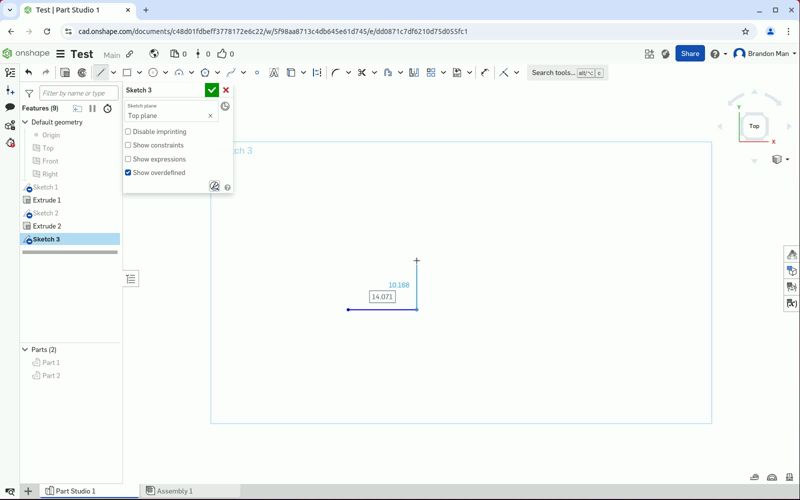
click(416, 260)
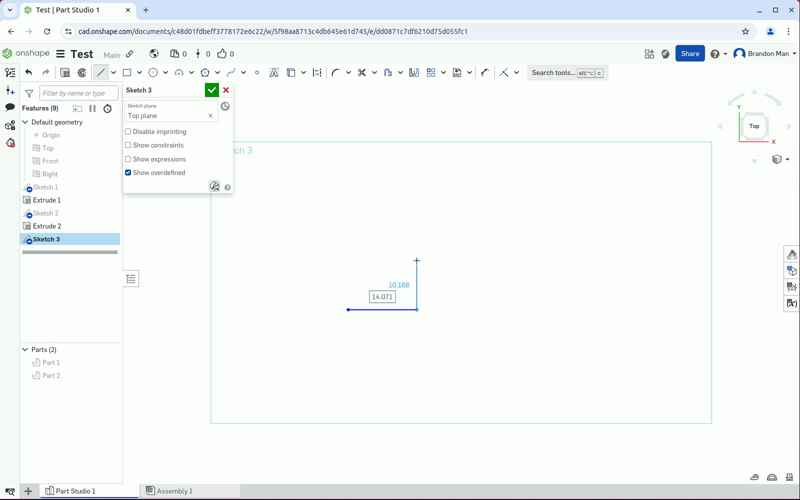
key_up(shift)
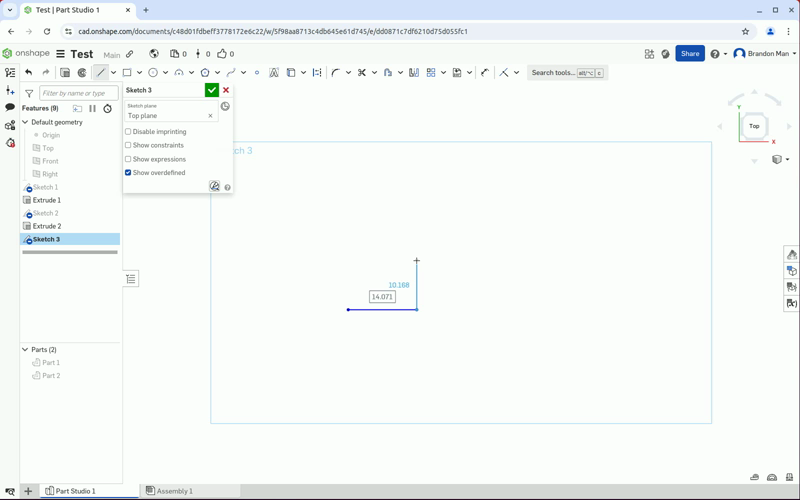
key_down(shift)
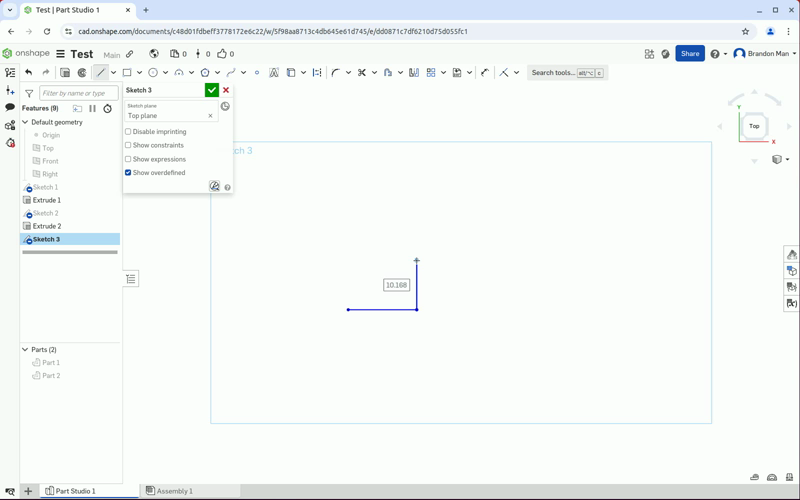
mouse_move(348, 260)
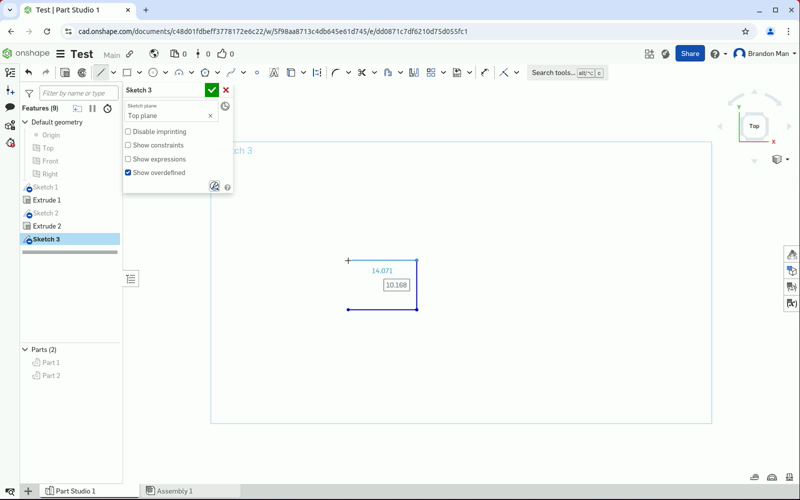
click(348, 260)
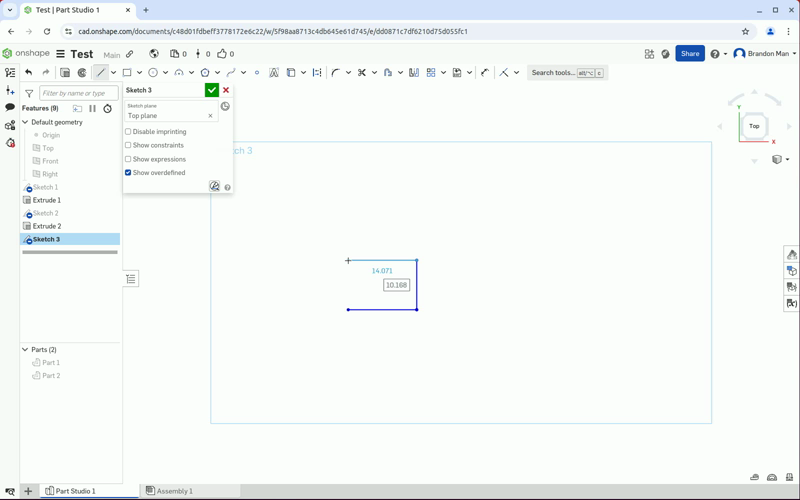
key_up(shift)
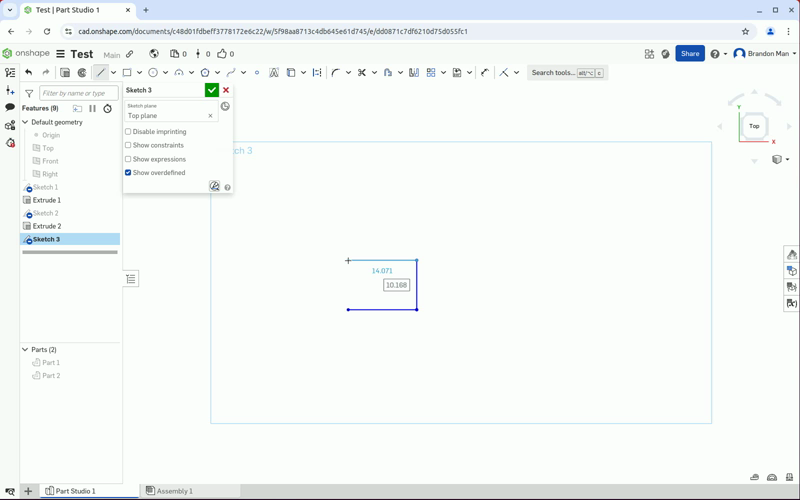
mouse_move(378, 260)
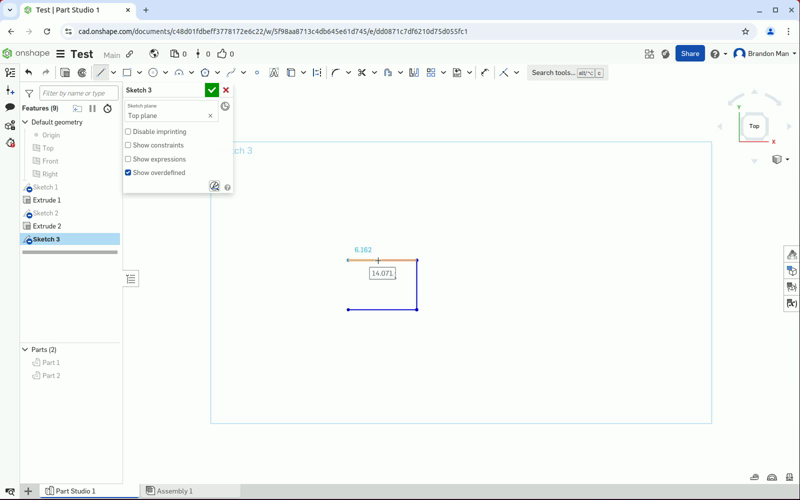
key_down(shift)
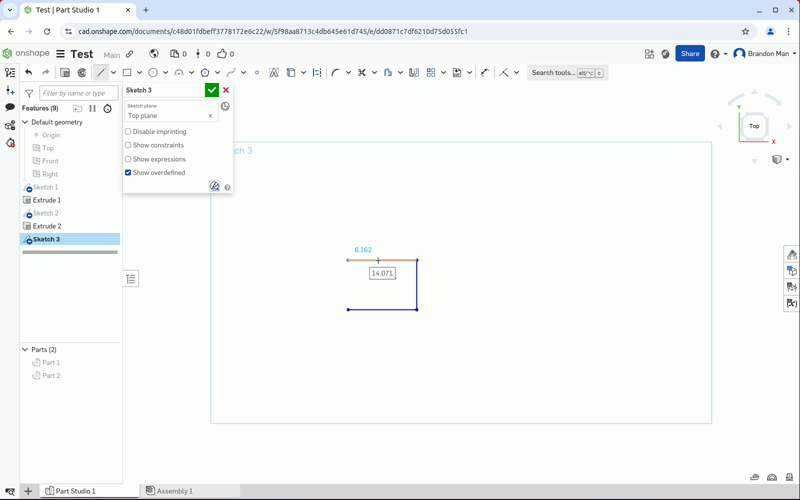
mouse_move(348, 309)
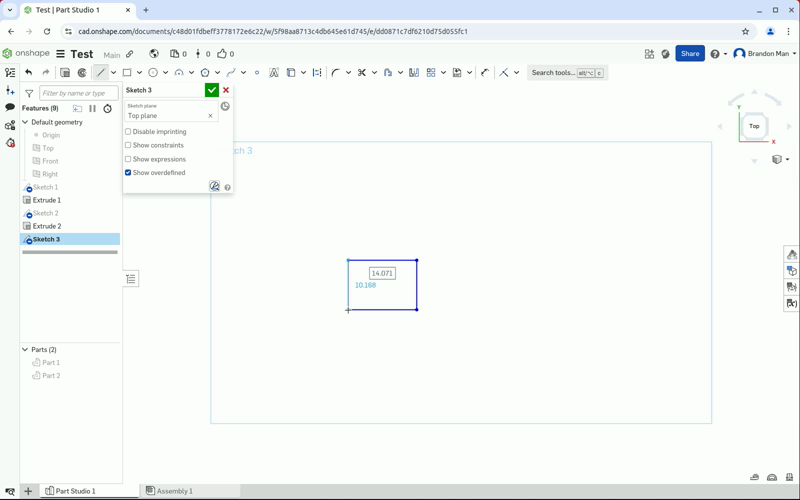
key_up(shift)
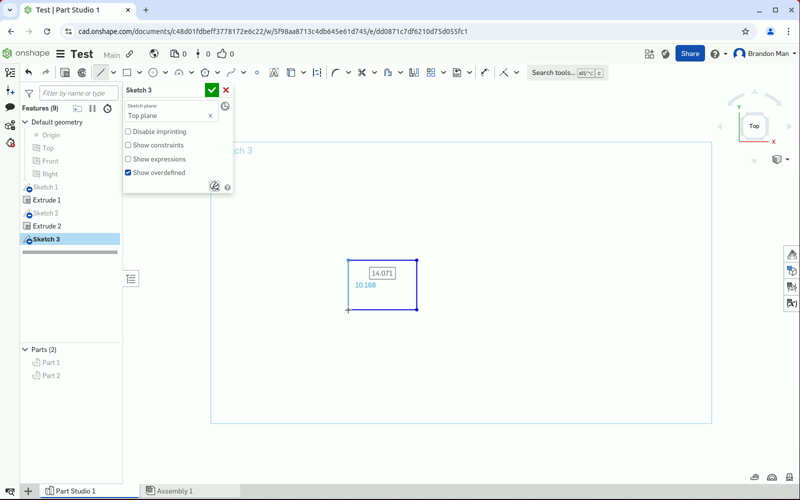
click(348, 309)
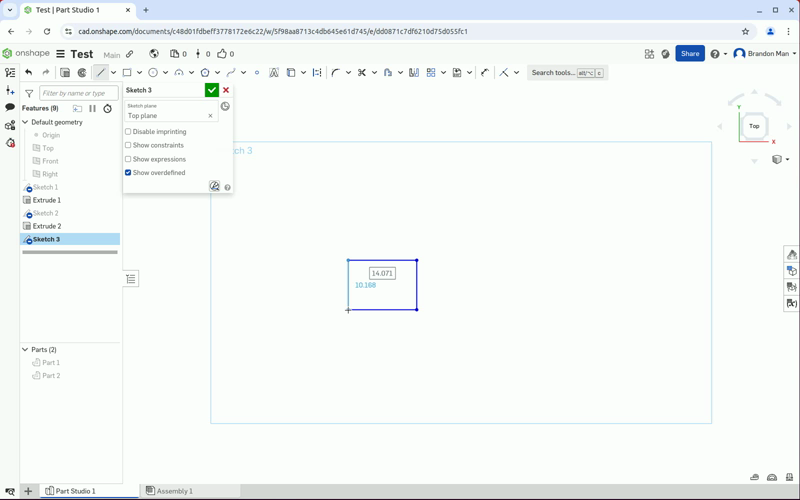
key(esc)
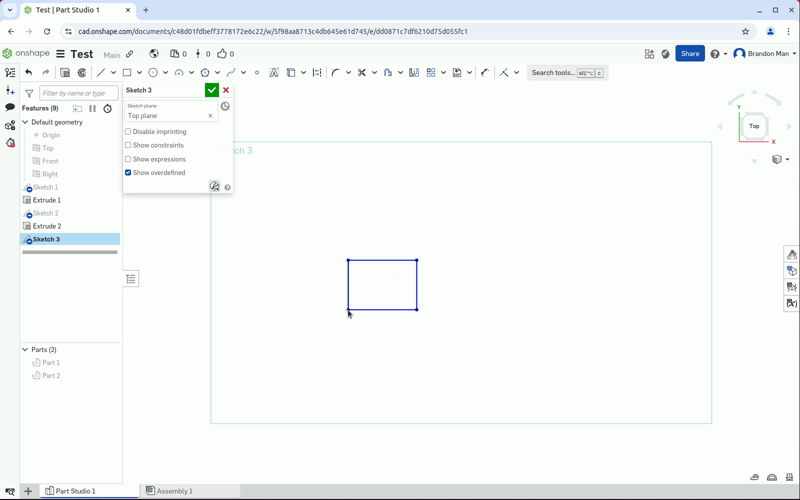
mouse_move(372, 268)
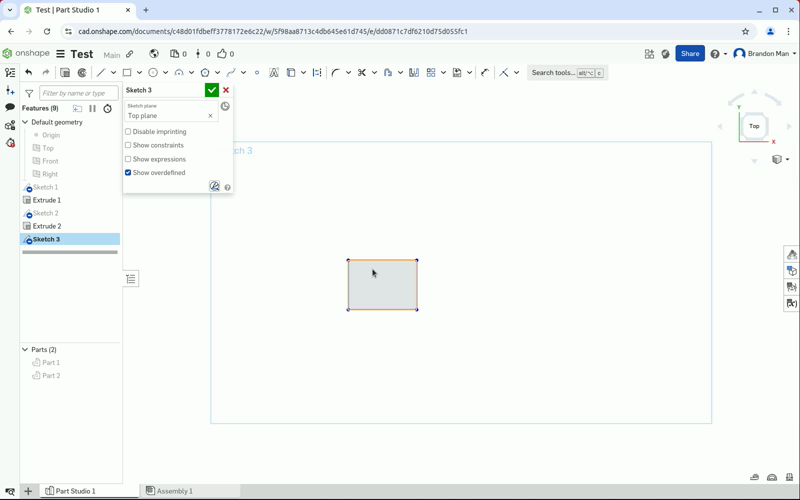
click(372, 268)
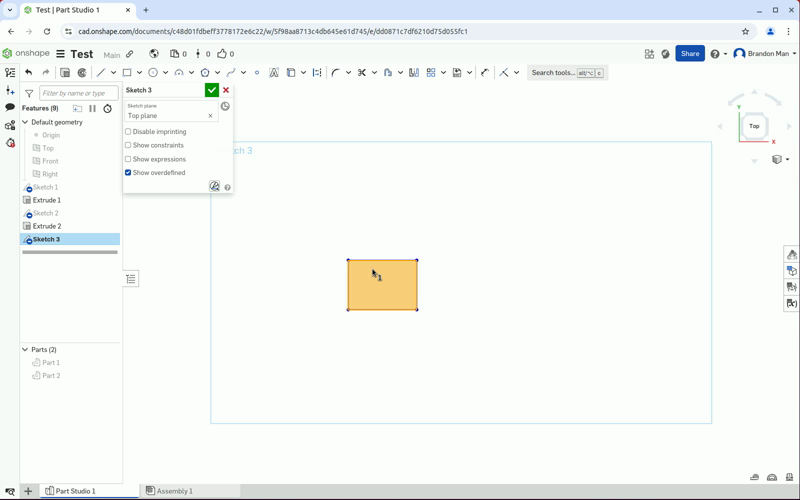
mouse_move(73, 352)
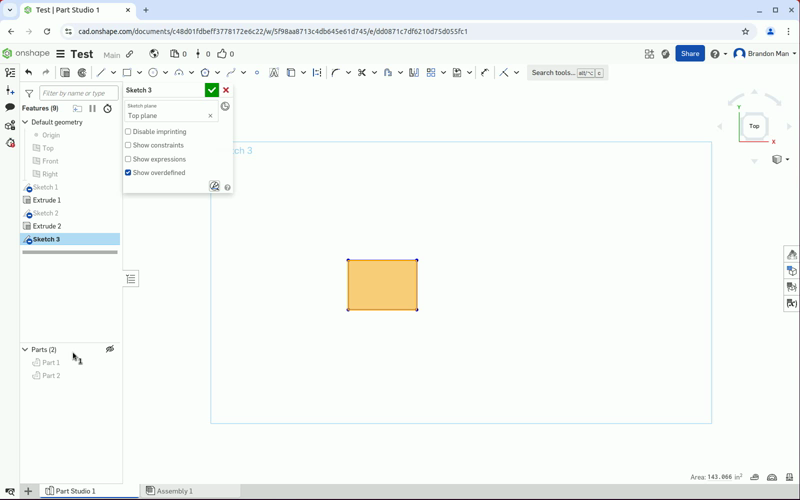
key(shift+y)
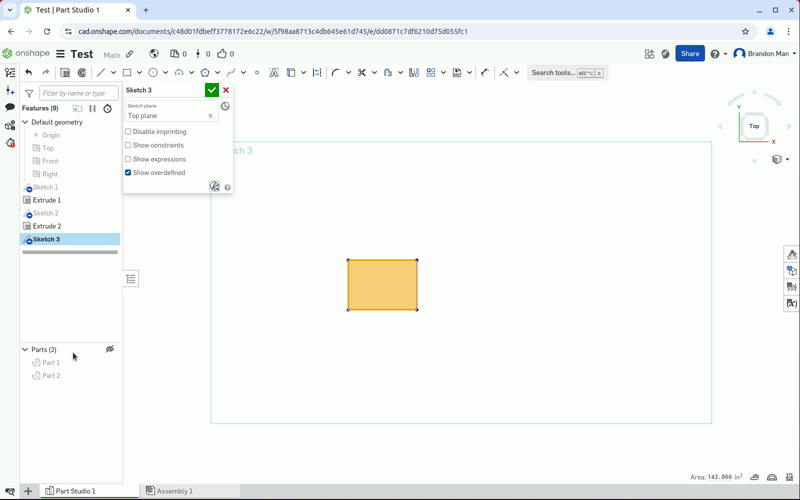
key(shift+e)
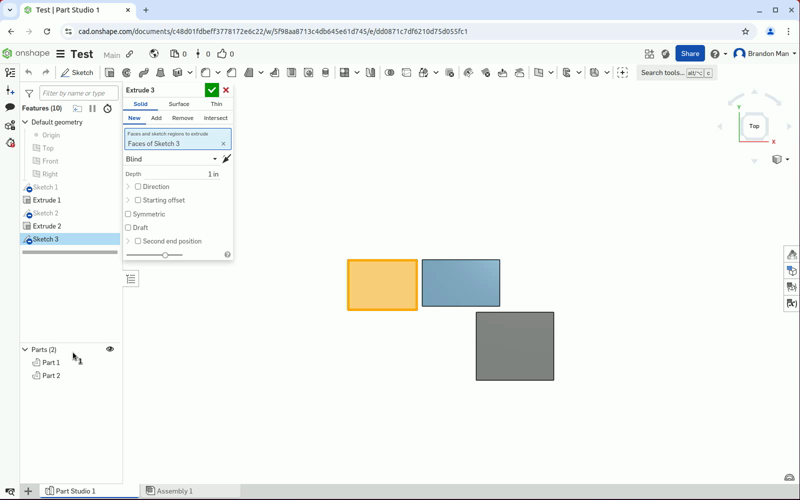
mouse_move(143, 106)
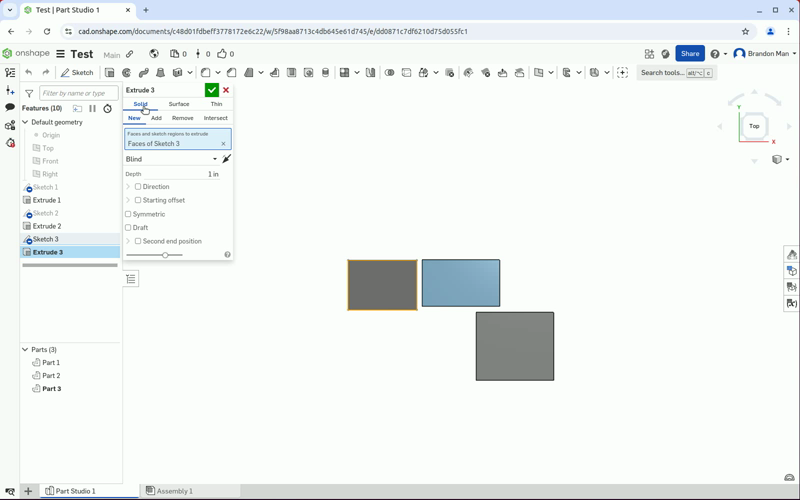
click(143, 106)
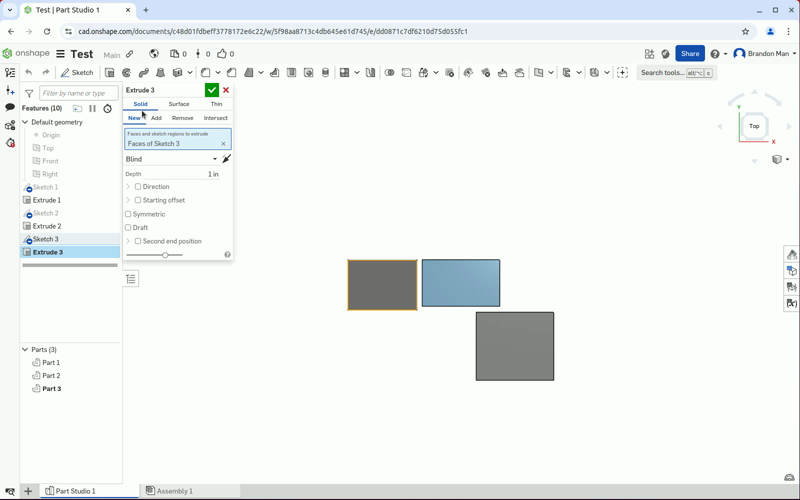
mouse_move(137, 120)
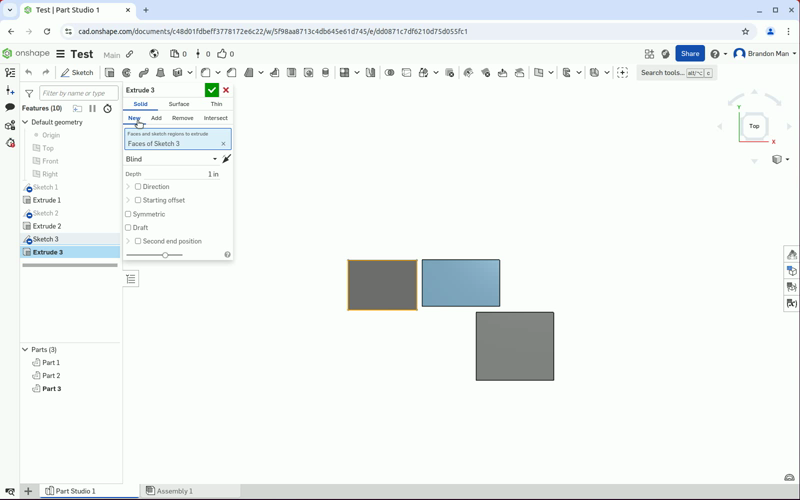
click(137, 120)
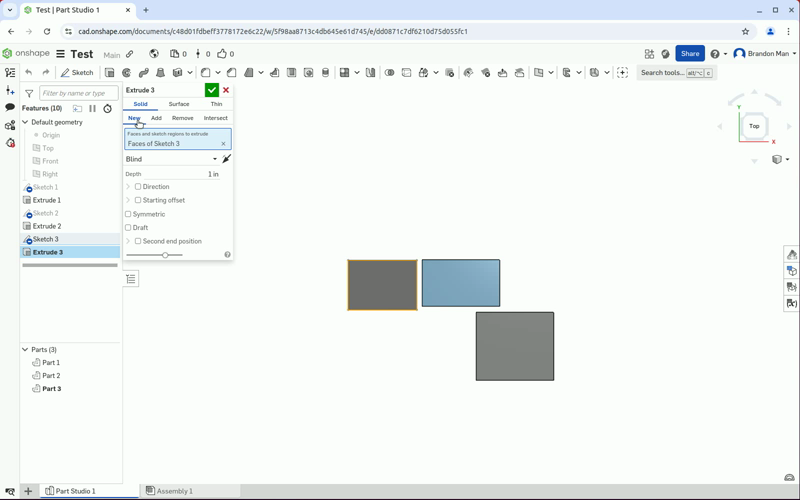
key(tab, 4)
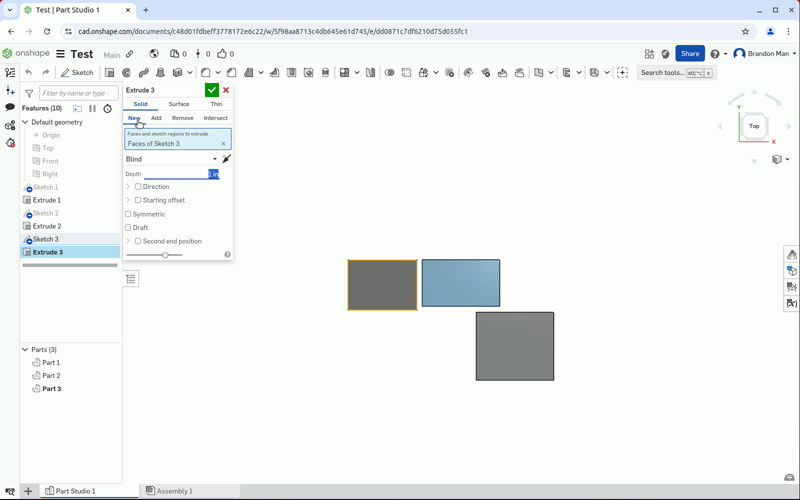
text(0.241)
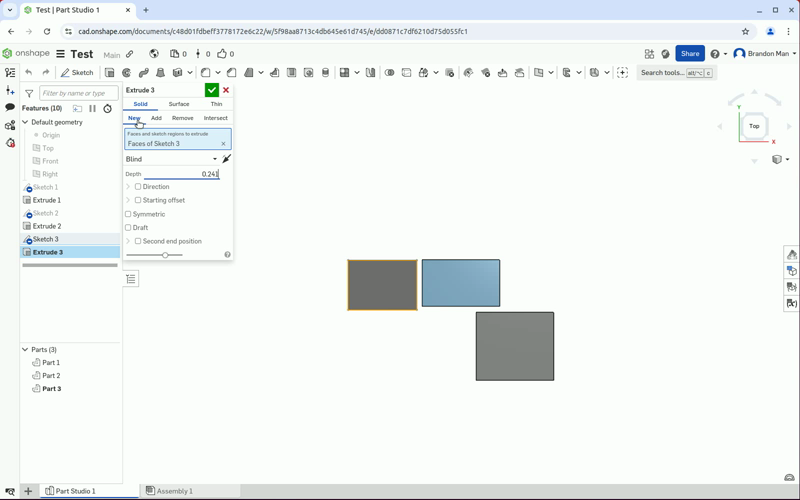
key(enter)
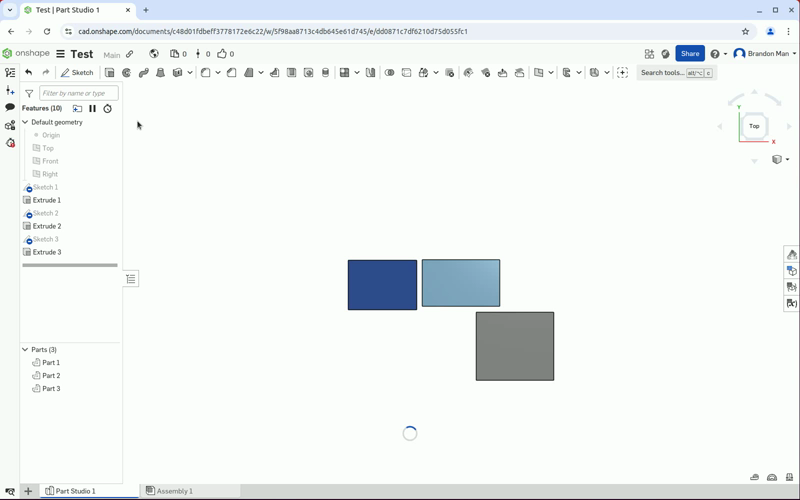
key(shift+h)
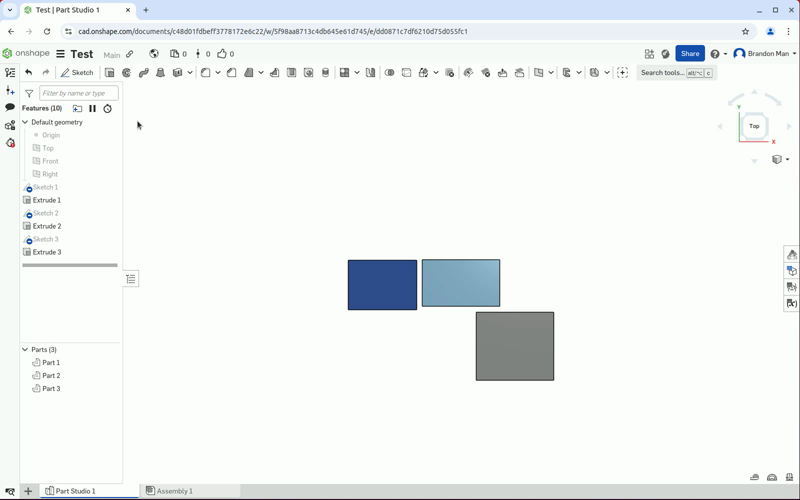
key(shift+h)
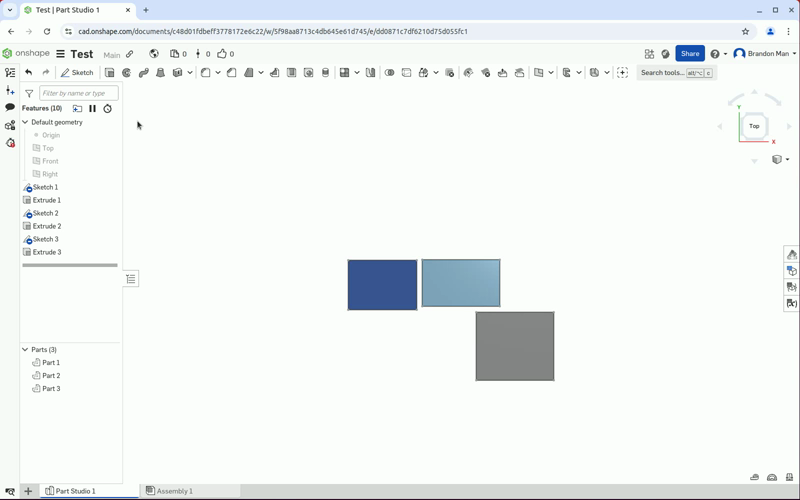
key(shift+7)
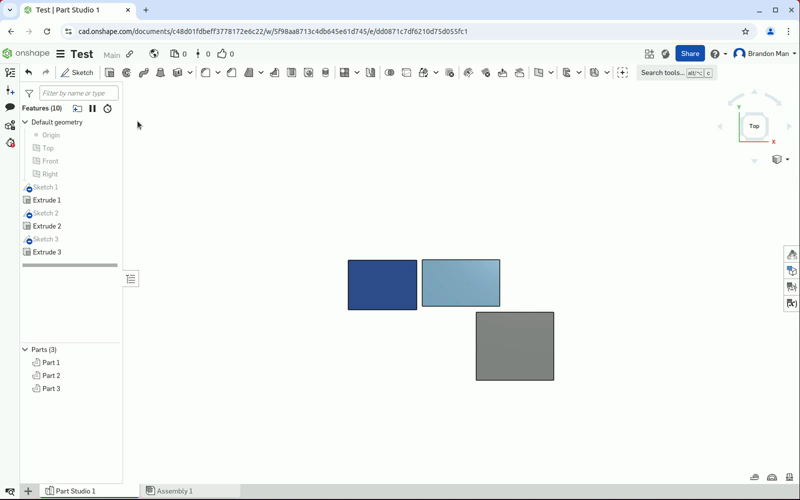
key(up, 3)
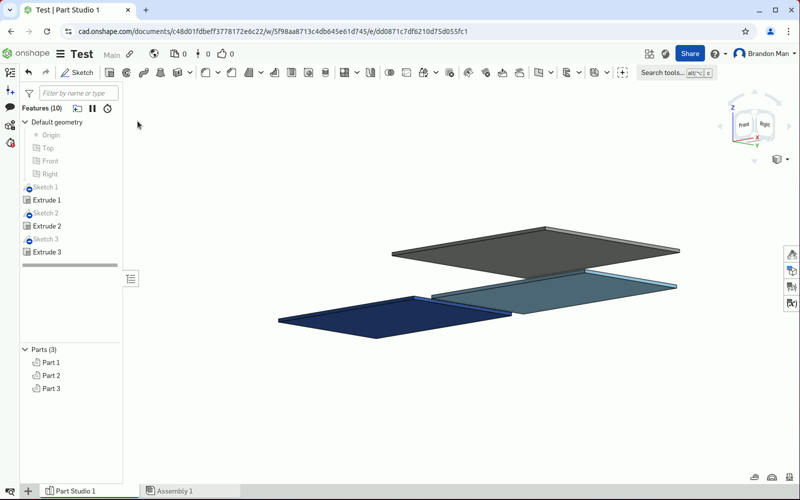
key(left, 3)
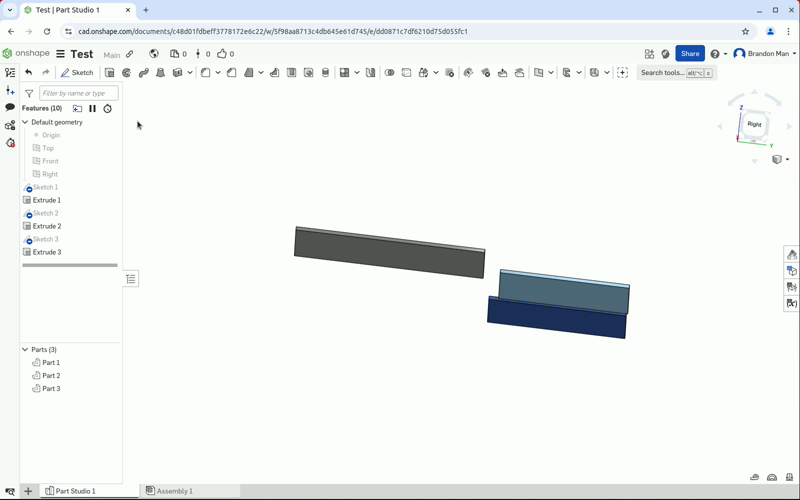
key(right, 3)
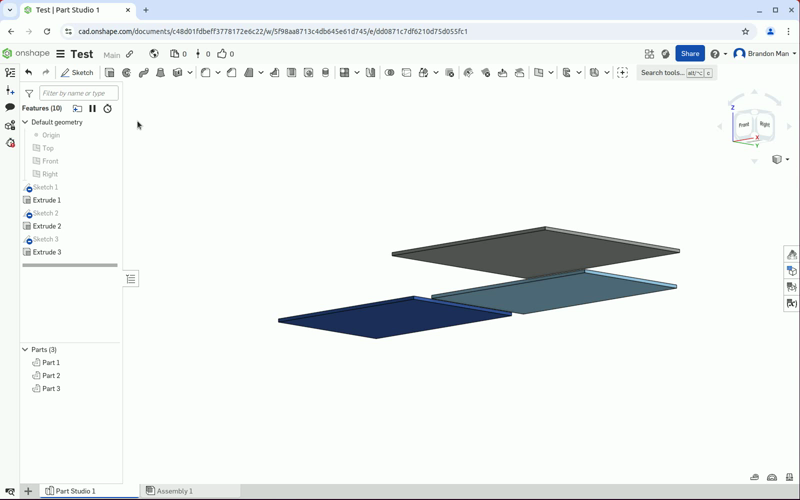
key(down, 3)
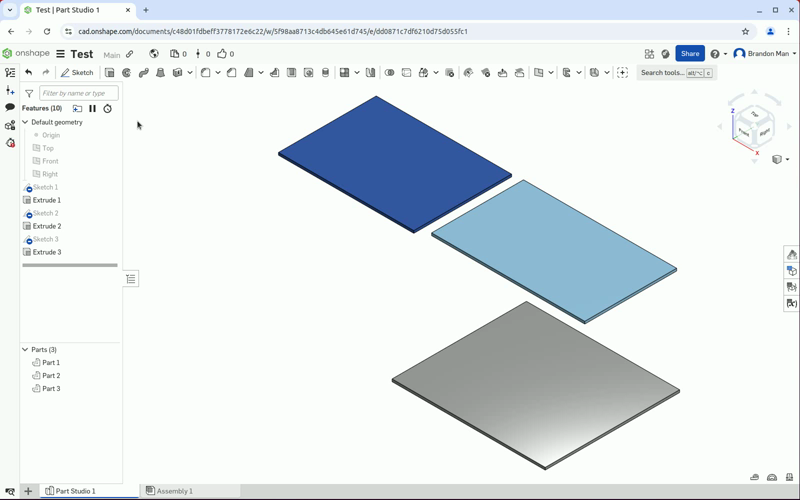
mouse_move(73, 189)
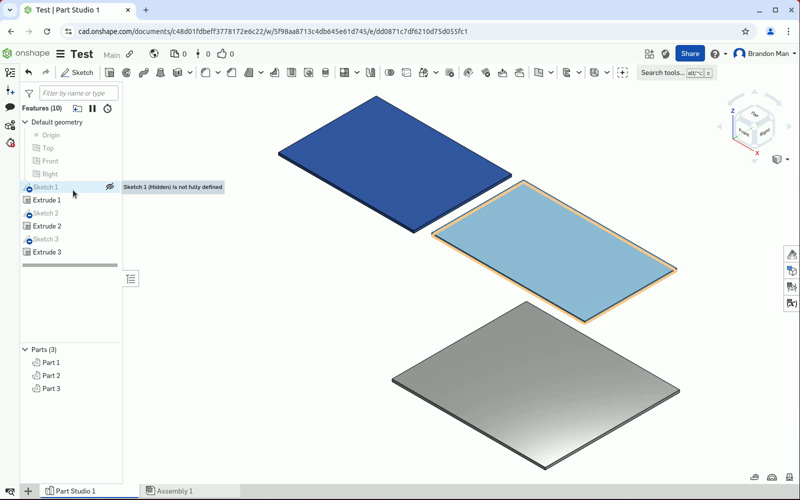
click(73, 189)